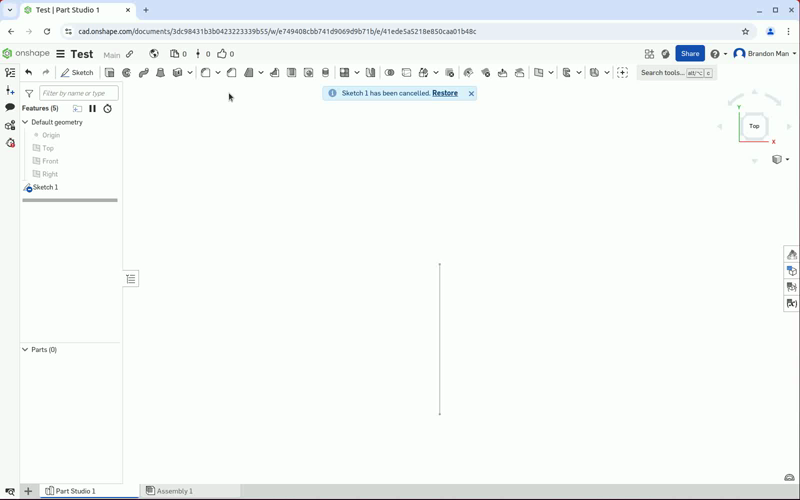
key(shift+h)
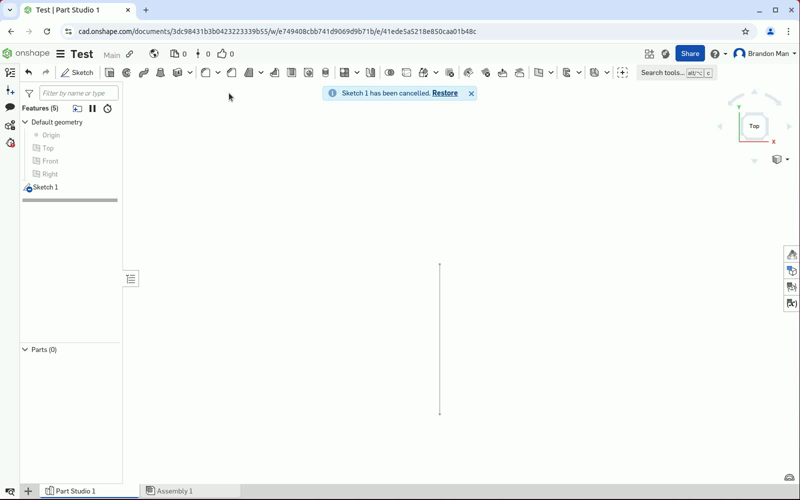
key(shift+s)
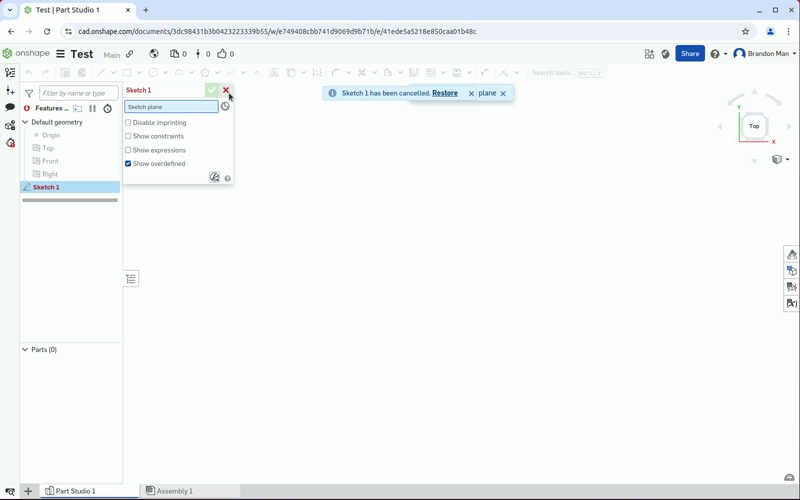
mouse_move(73, 150)
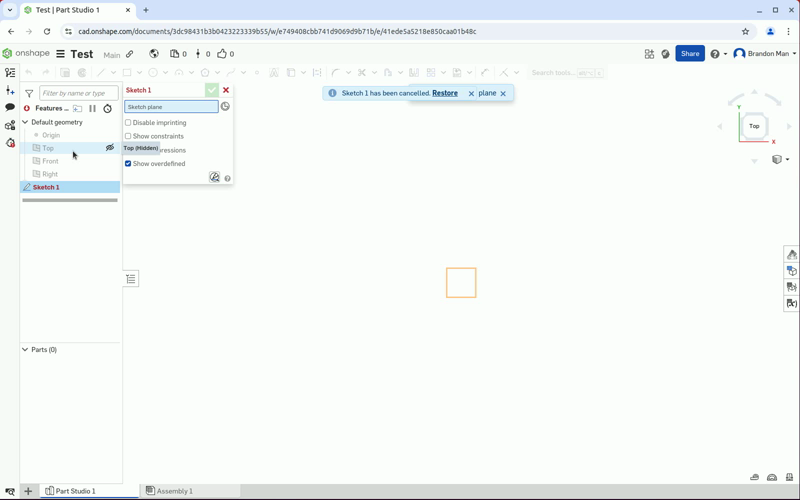
click(73, 150)
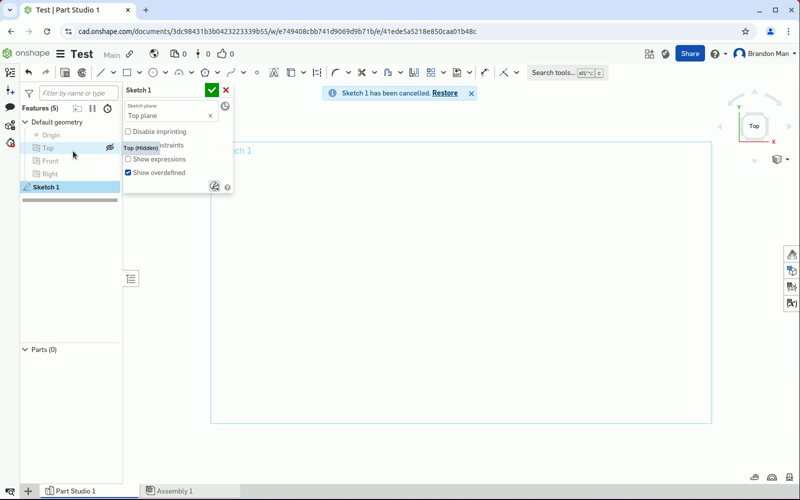
mouse_move(73, 352)
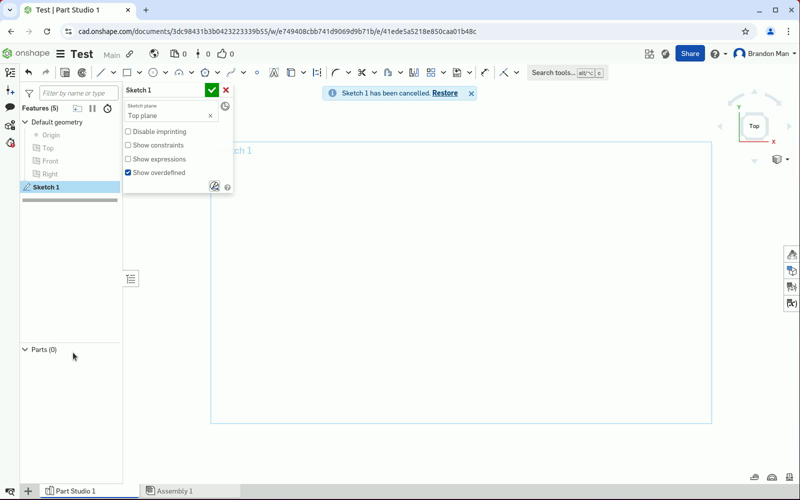
key(y)
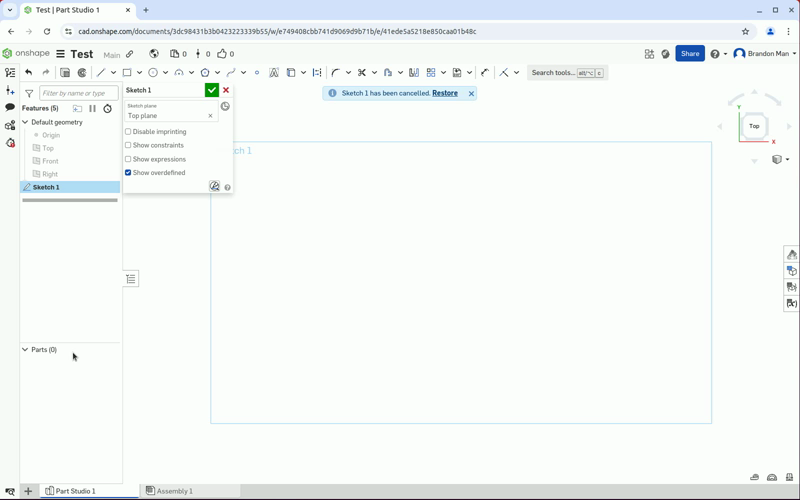
key(l)
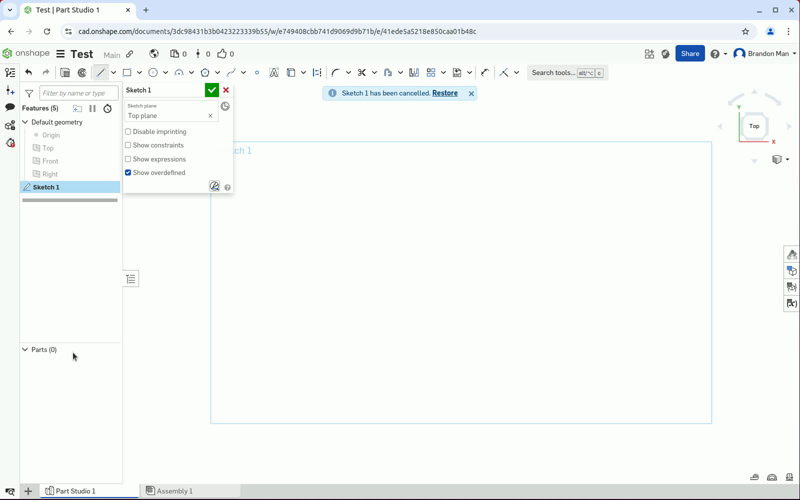
key_down(shift)
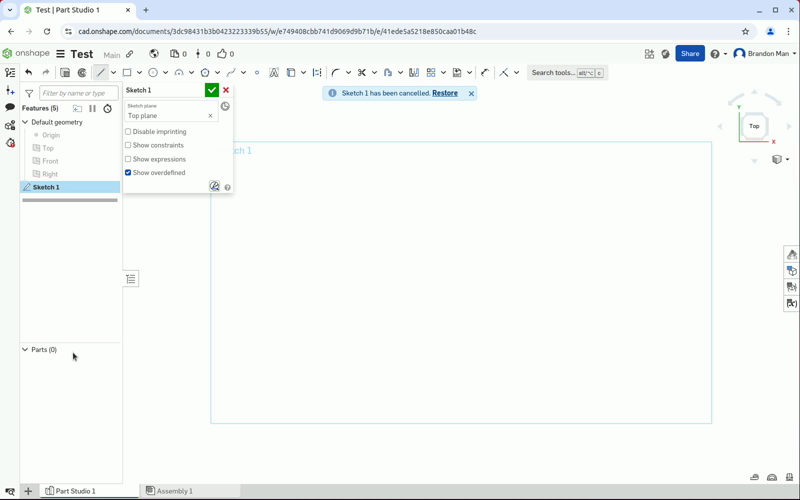
mouse_move(460, 282)
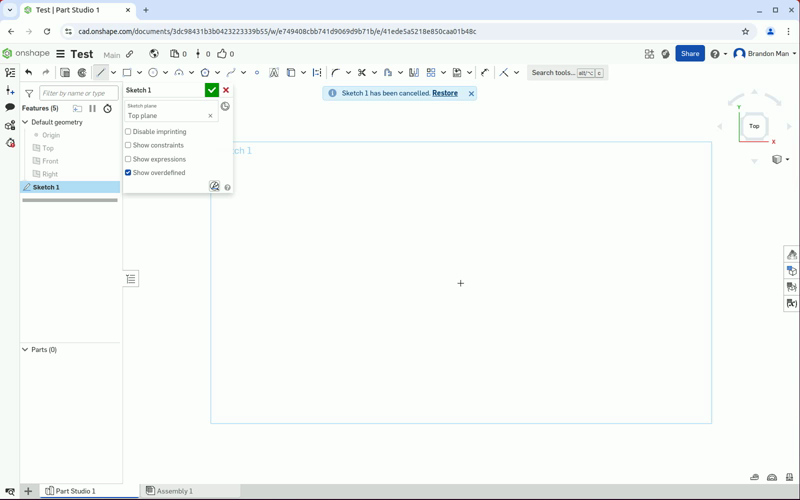
click(460, 282)
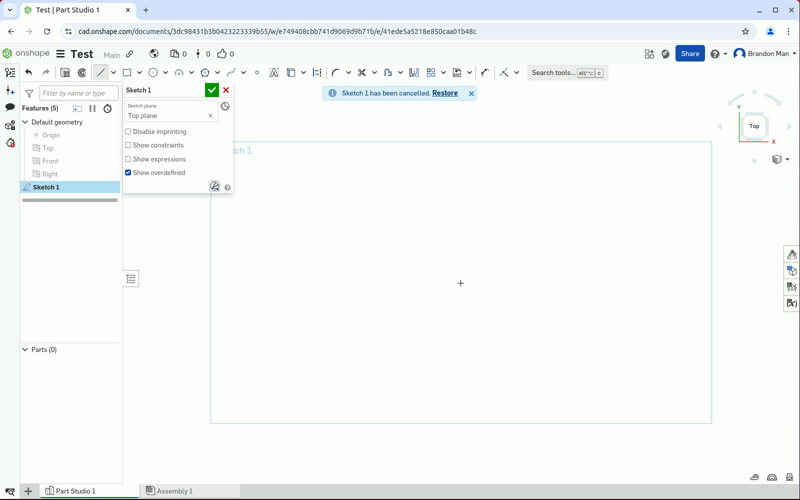
key_up(shift)
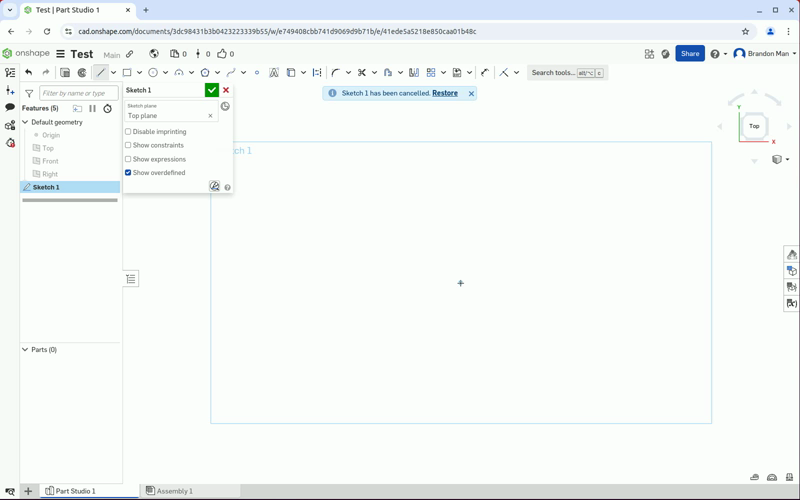
key_down(shift)
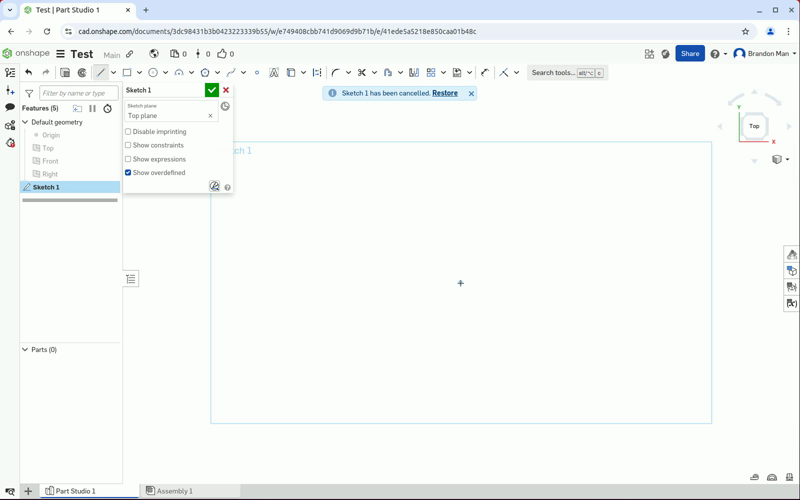
mouse_move(573, 282)
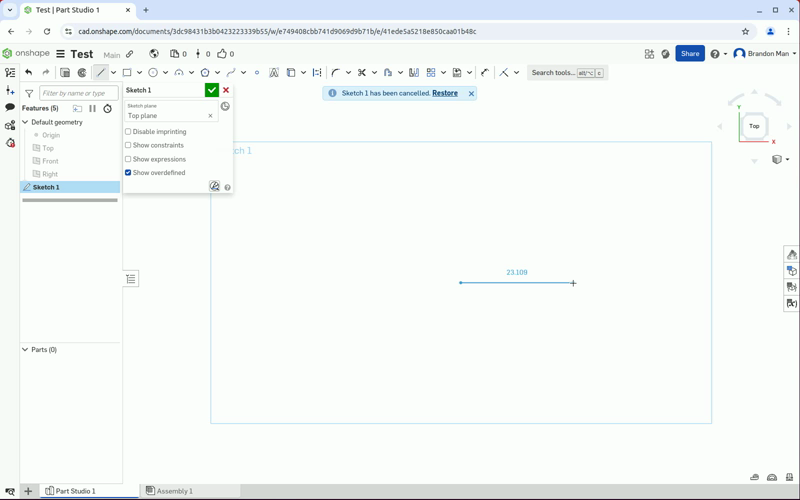
click(573, 282)
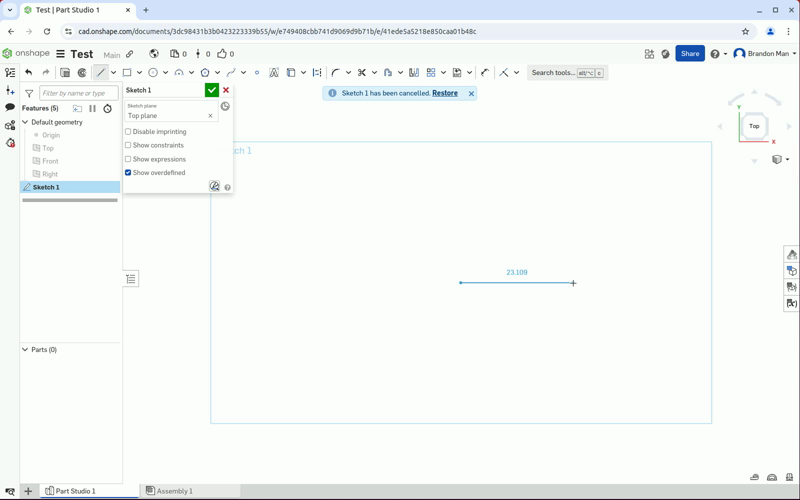
key_up(shift)
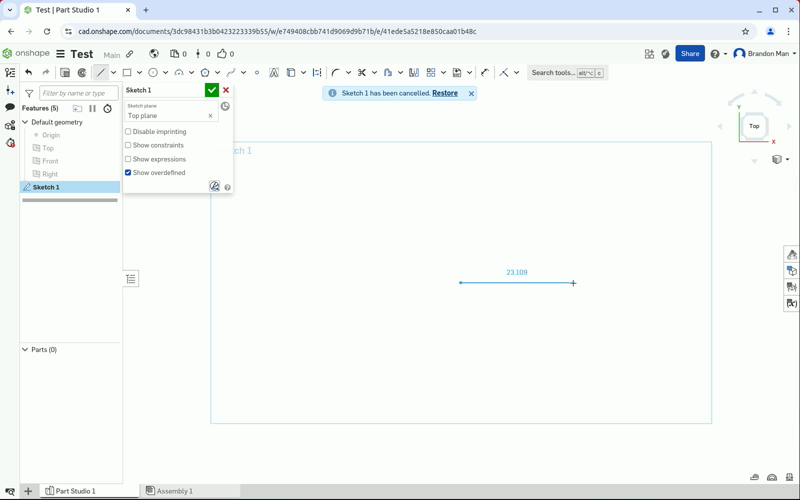
key_down(shift)
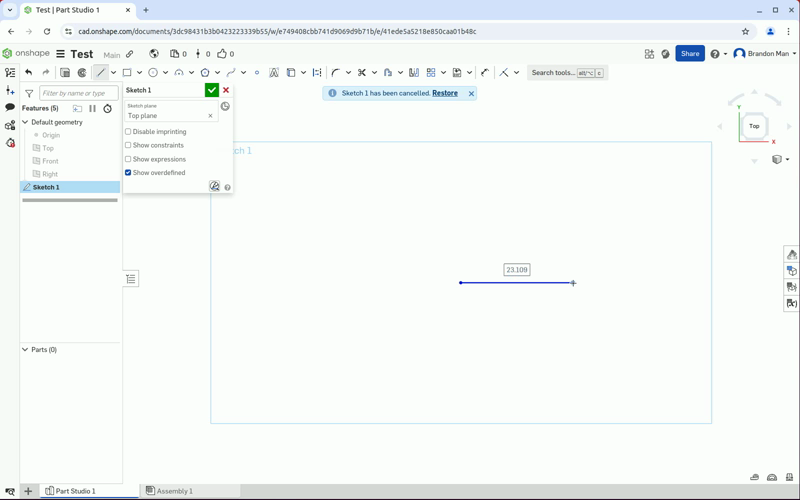
mouse_move(589, 282)
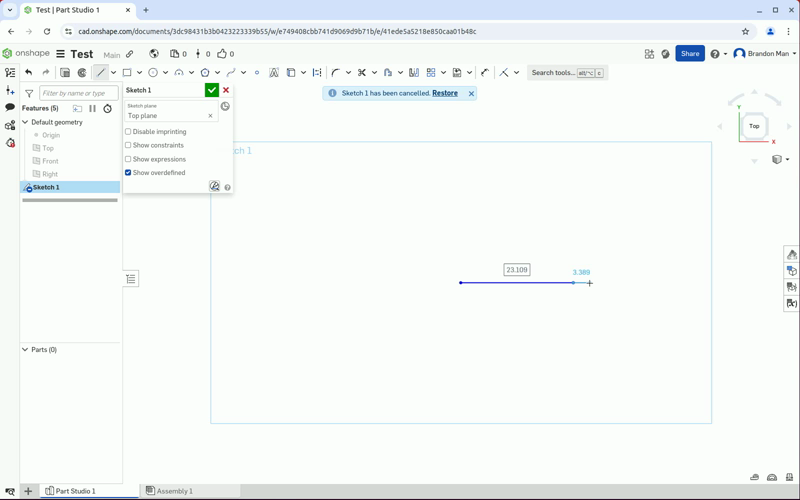
mouse_move(573, 254)
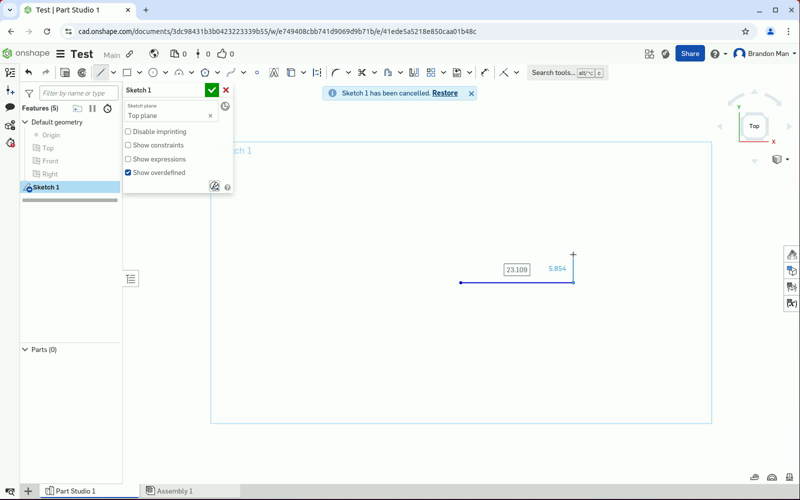
click(573, 254)
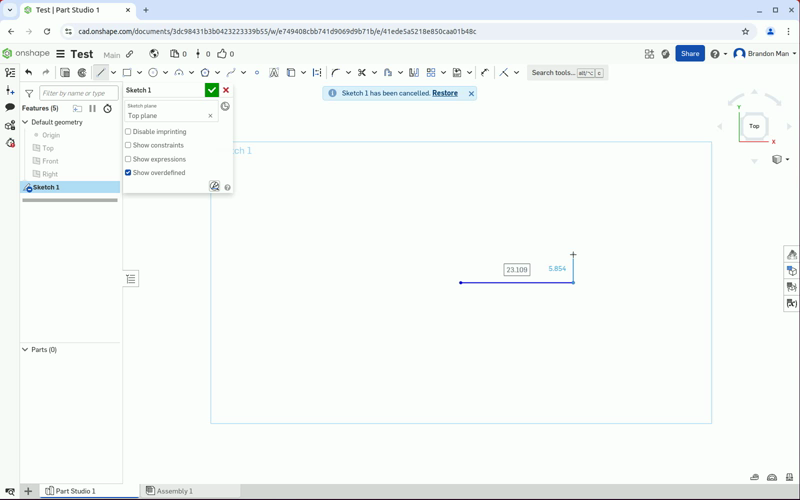
key_up(shift)
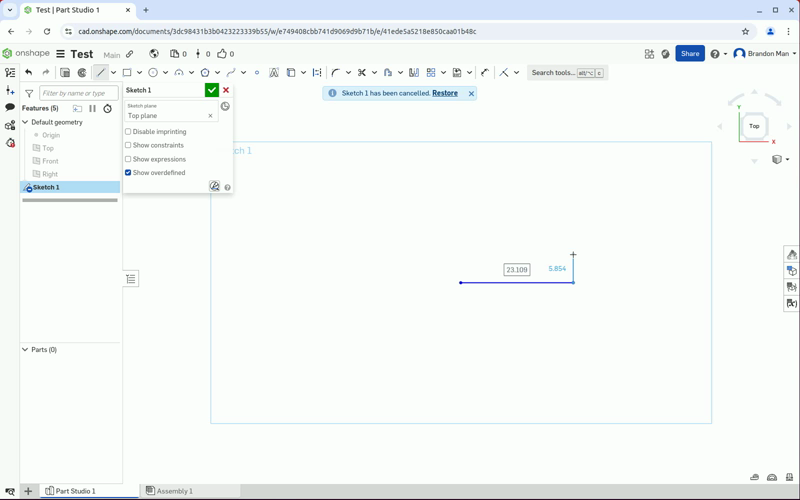
key_down(shift)
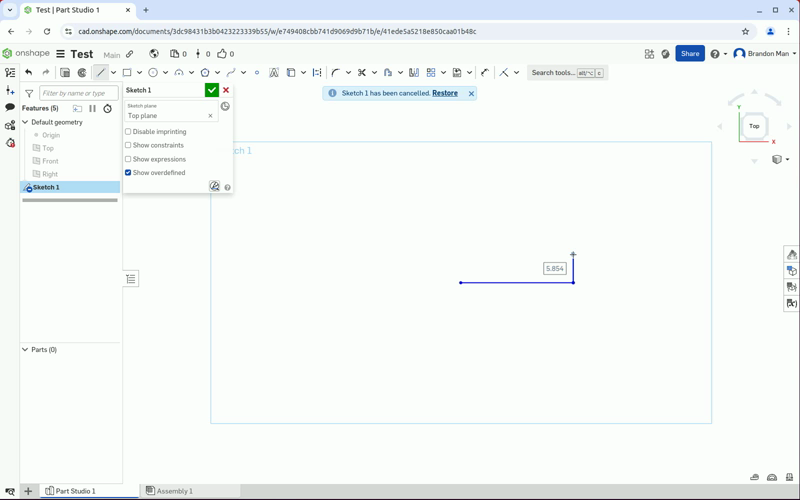
mouse_move(460, 254)
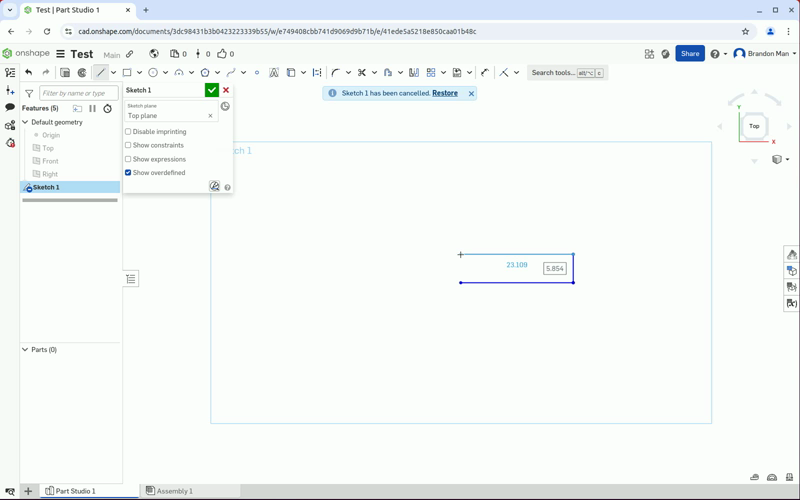
click(460, 254)
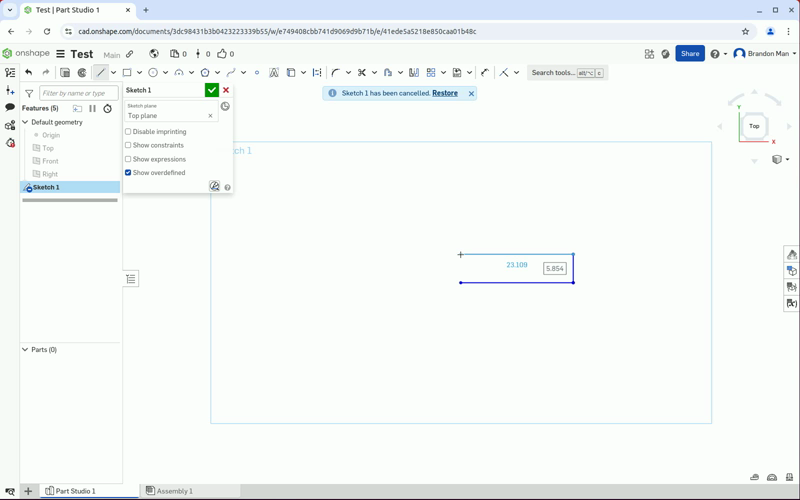
key_up(shift)
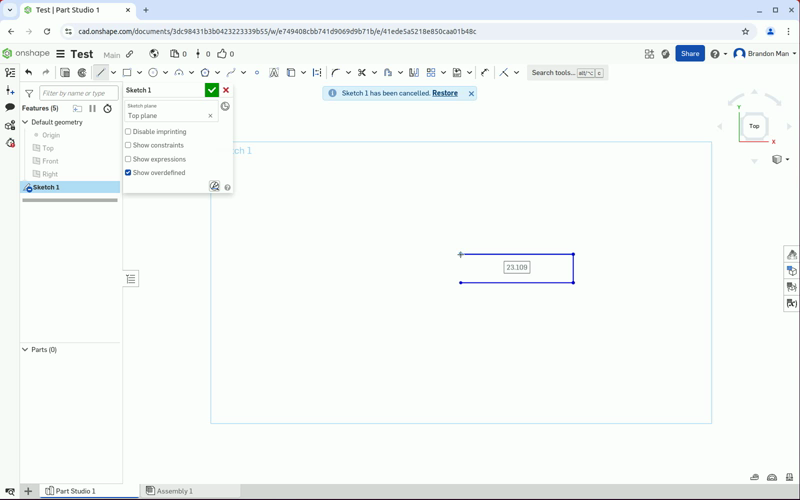
mouse_move(490, 254)
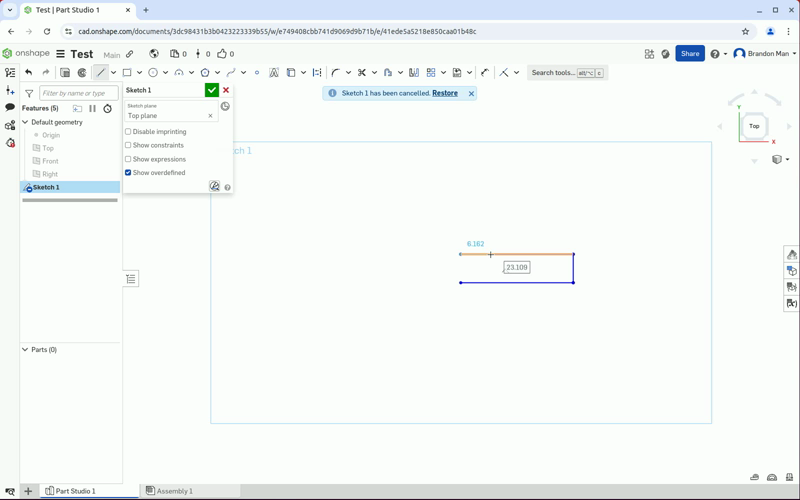
key_down(shift)
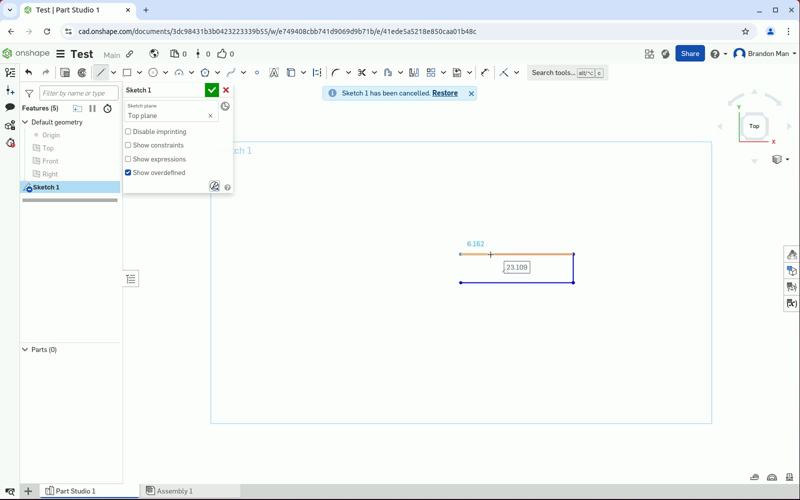
mouse_move(460, 282)
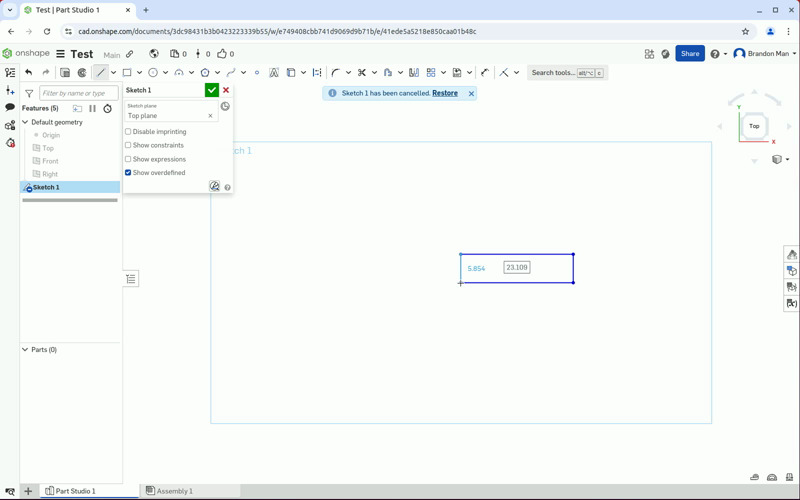
key_up(shift)
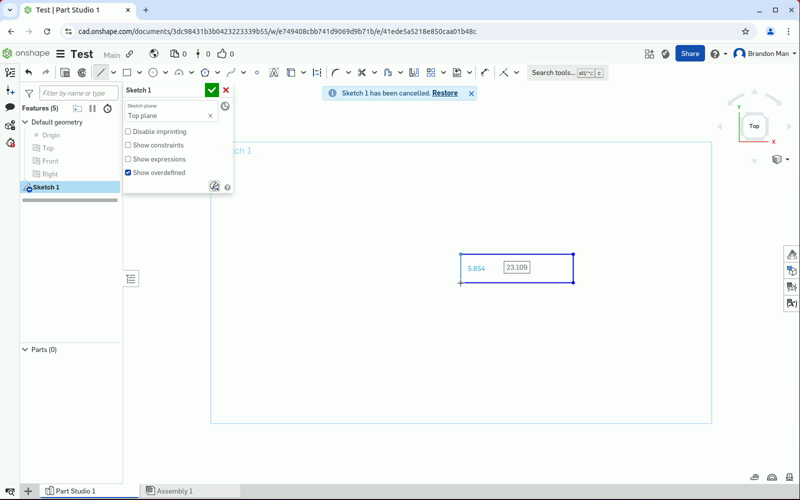
click(460, 282)
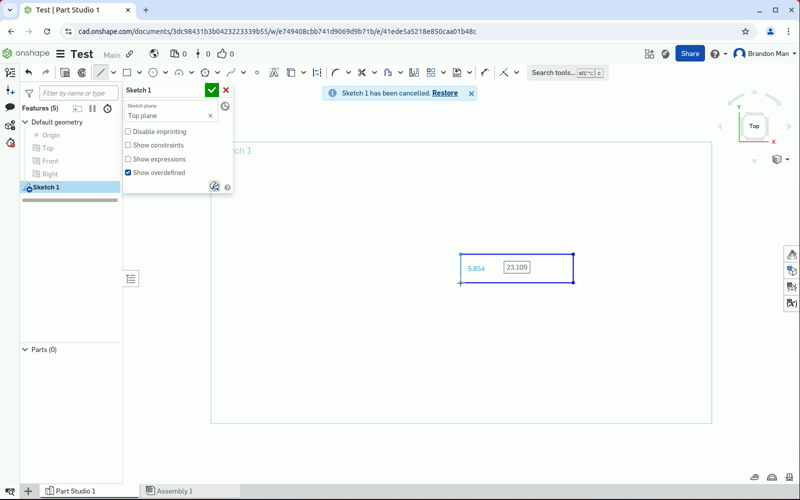
key(esc)
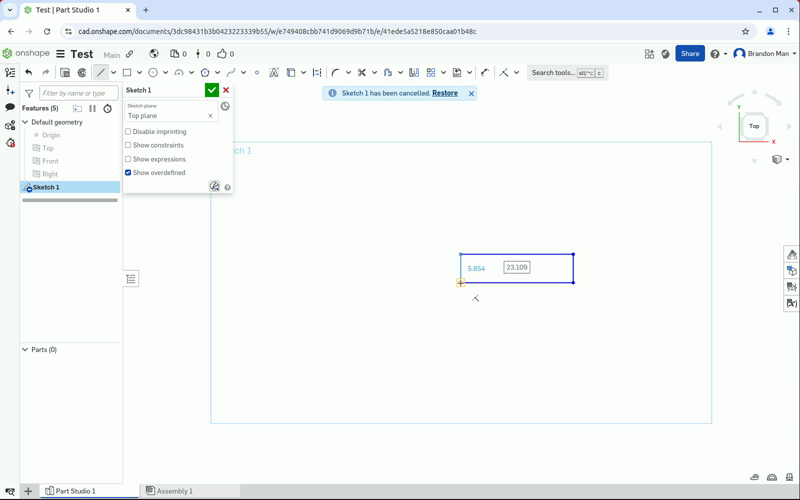
mouse_move(506, 260)
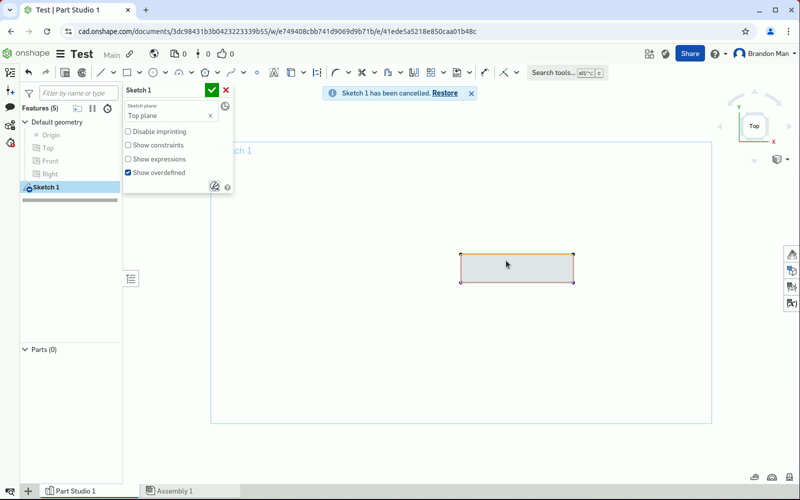
click(506, 260)
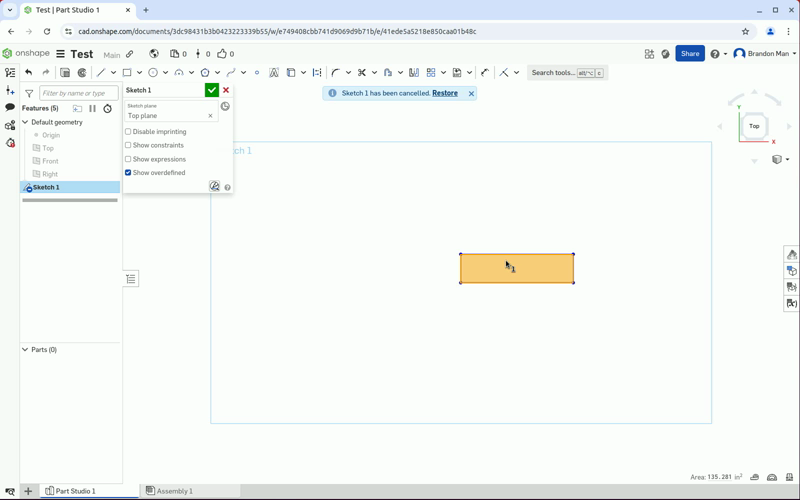
mouse_move(73, 352)
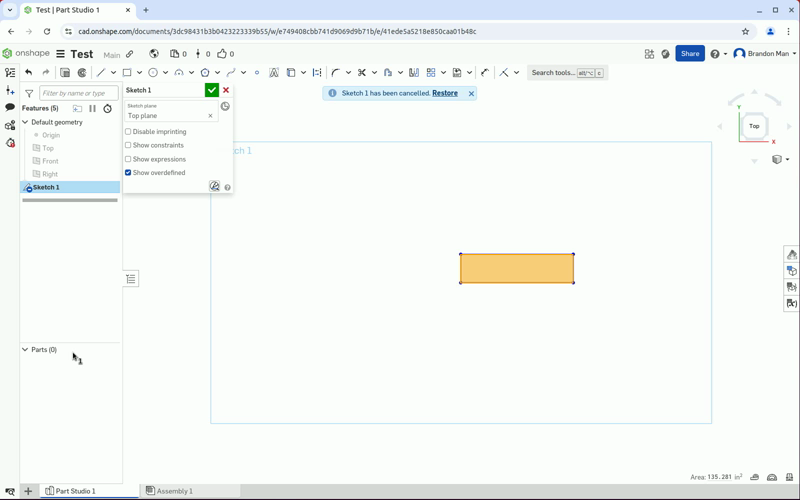
key(shift+y)
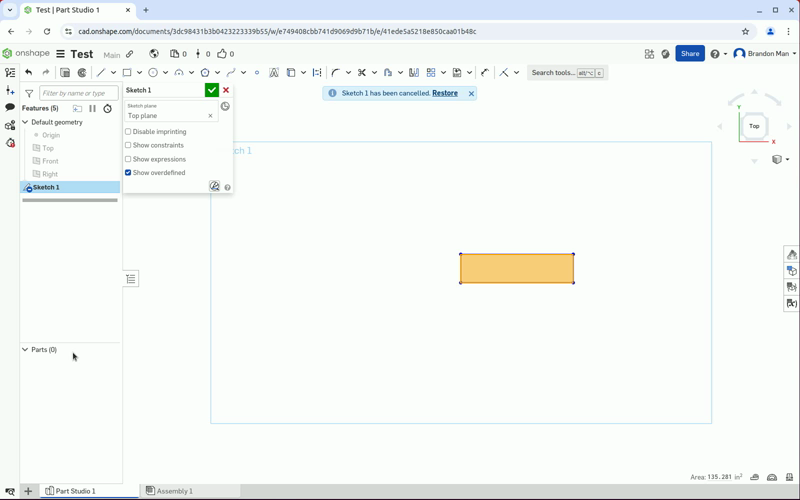
key(shift+e)
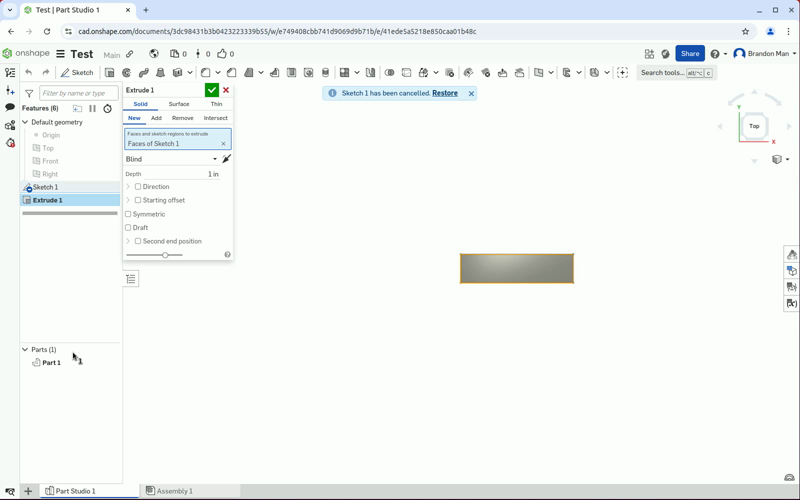
mouse_move(143, 106)
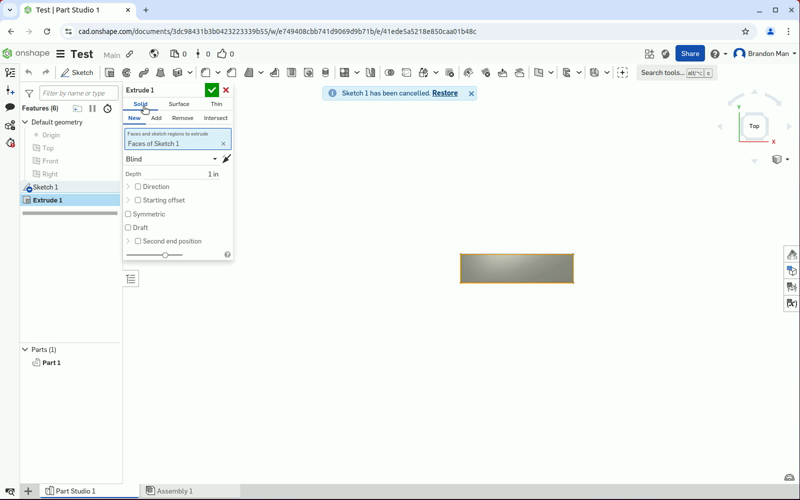
click(143, 106)
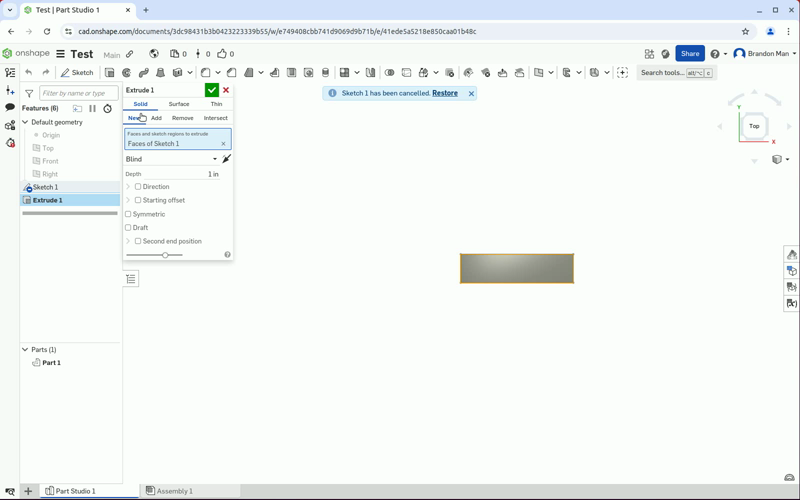
mouse_move(137, 120)
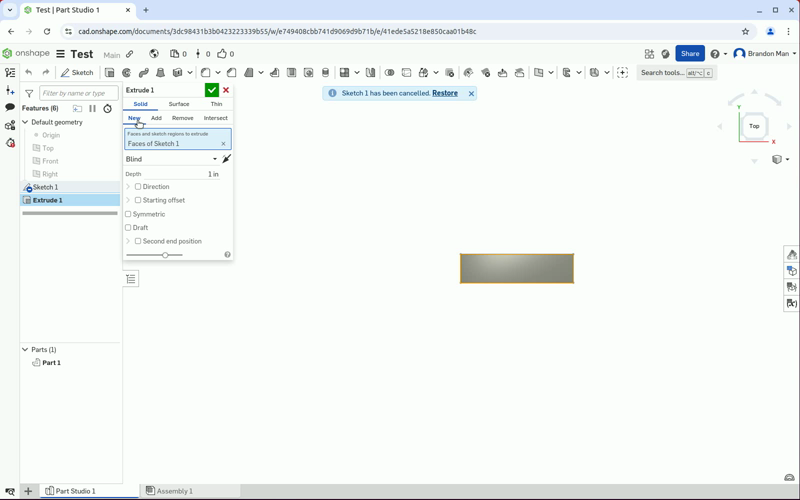
click(137, 120)
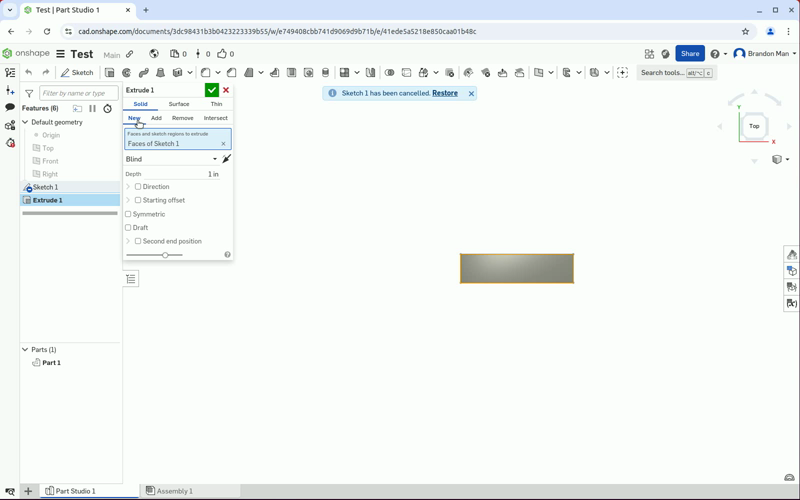
key(tab, 4)
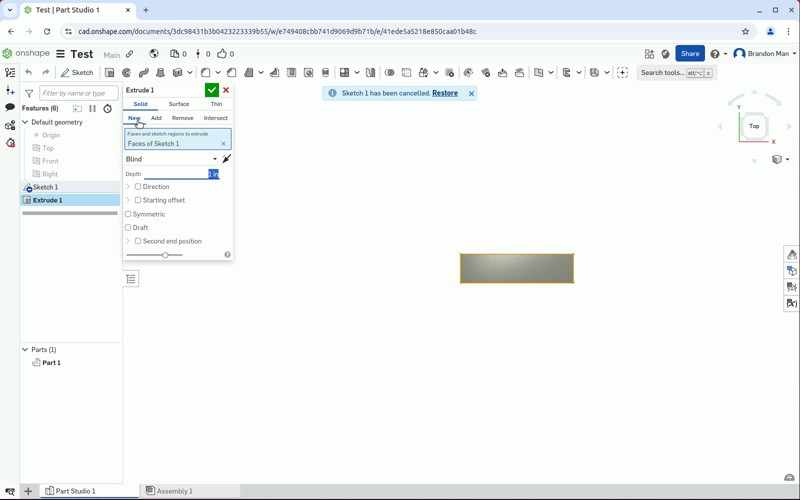
text(7.462)
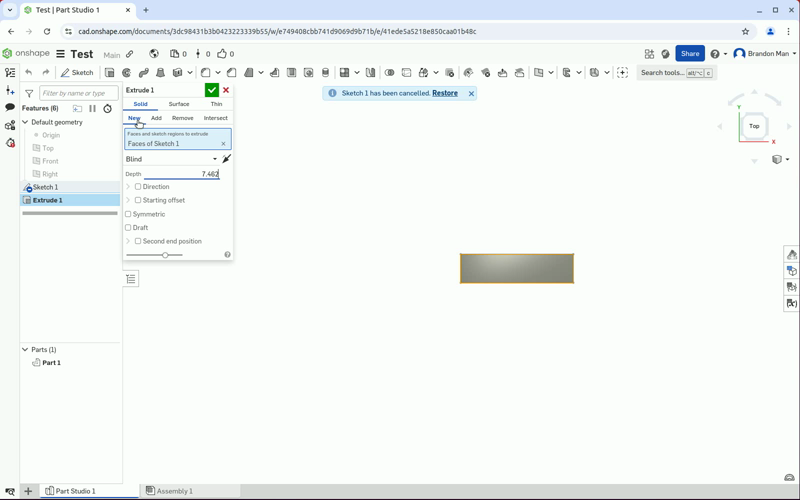
key(enter)
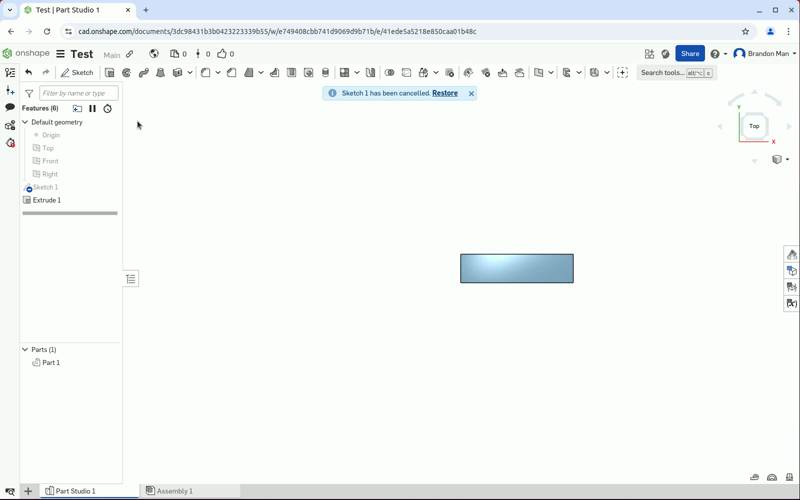
key(shift+h)
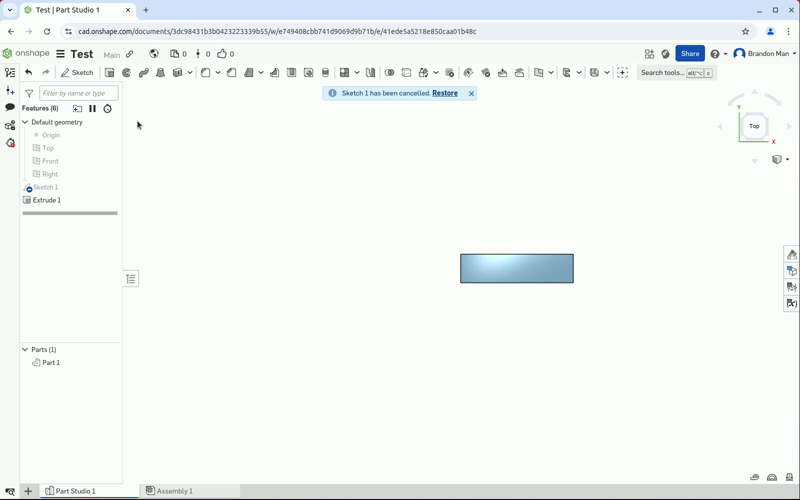
key(shift+h)
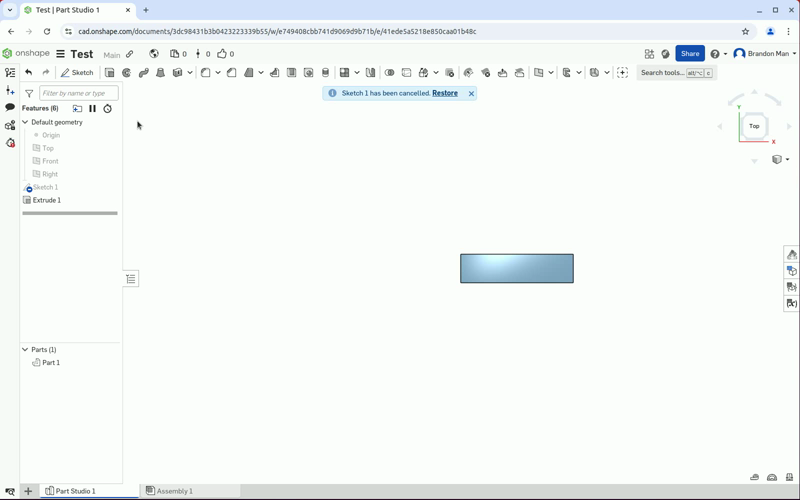
mouse_move(73, 189)
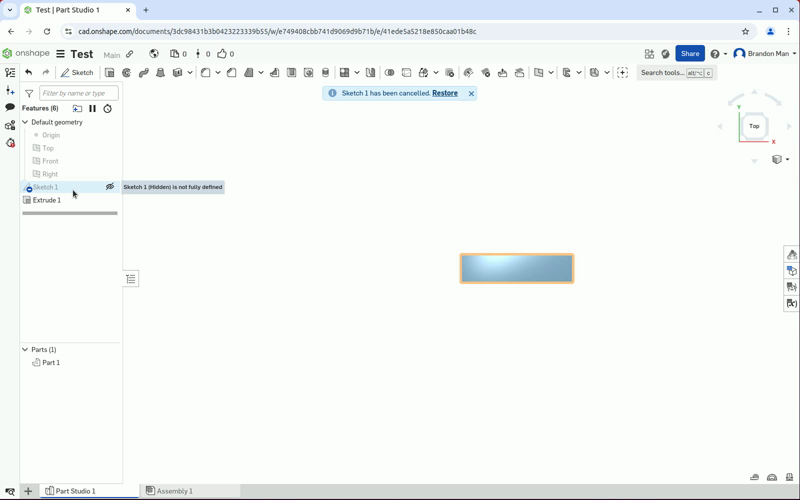
click(73, 189)
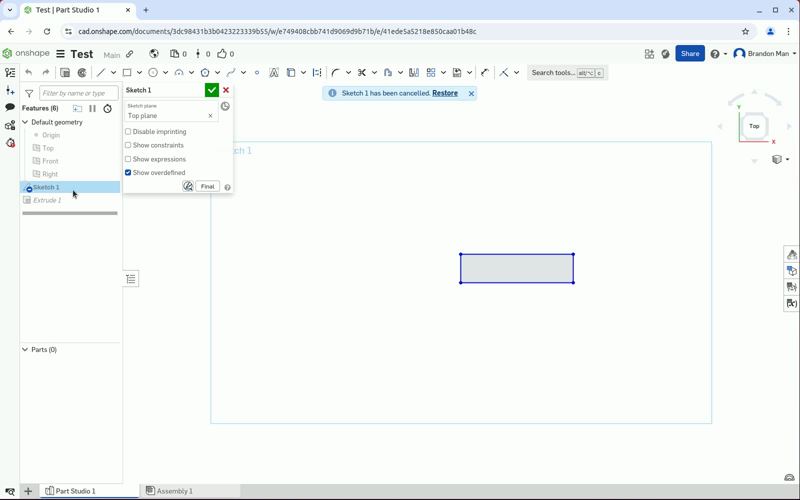
mouse_move(229, 92)
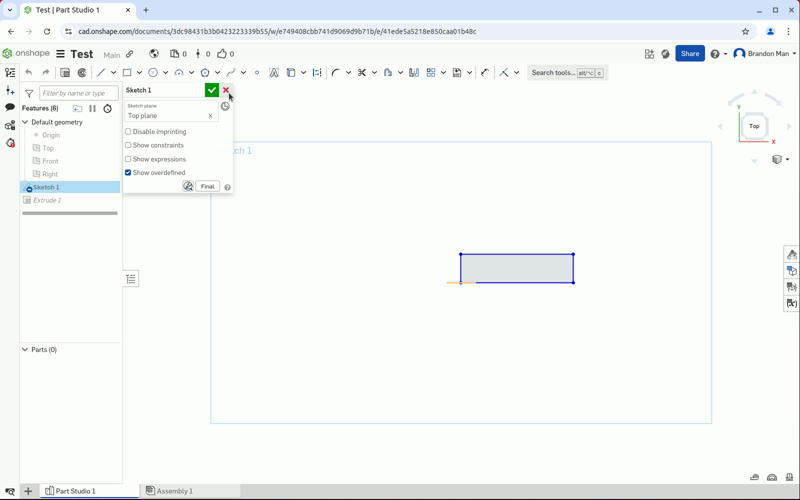
click(229, 92)
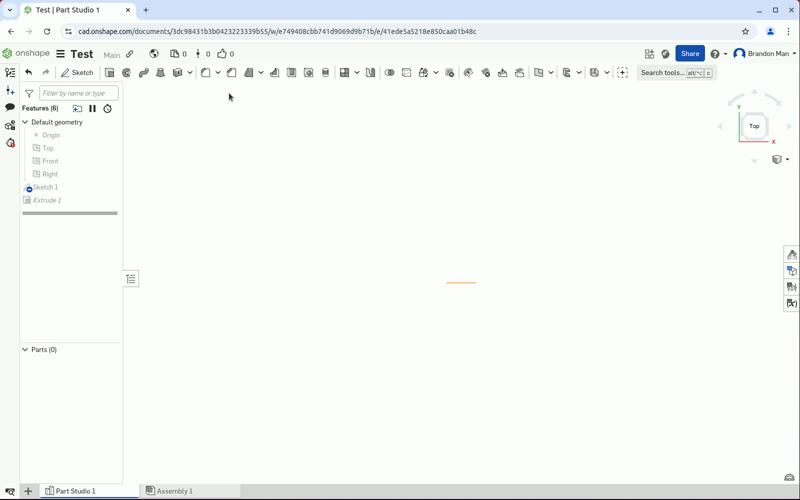
mouse_move(541, 75)
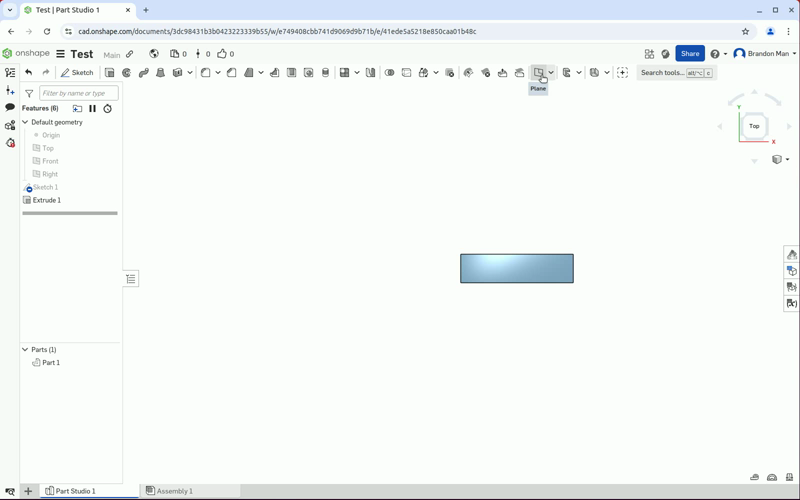
click(541, 75)
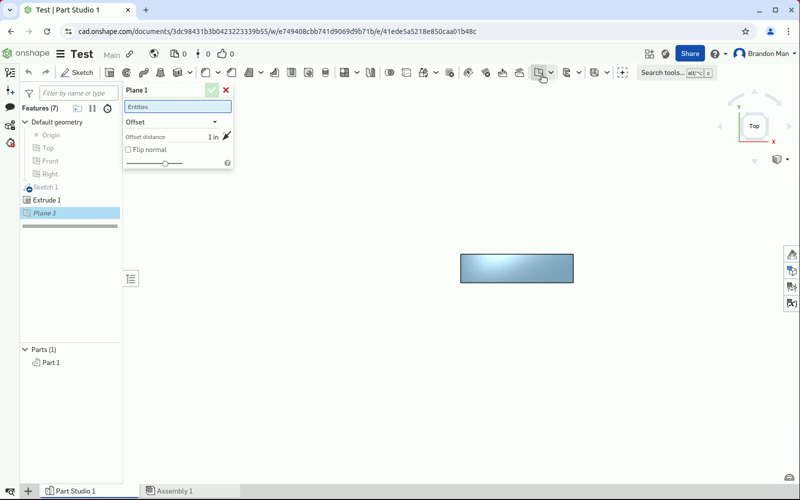
mouse_move(73, 150)
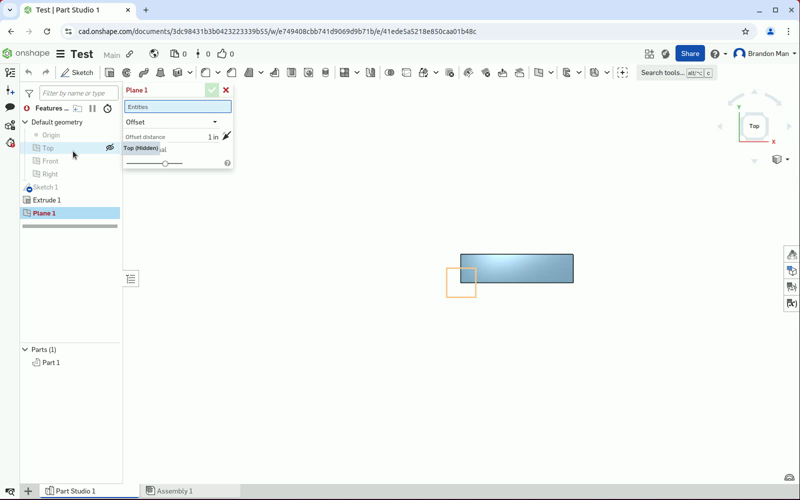
click(73, 150)
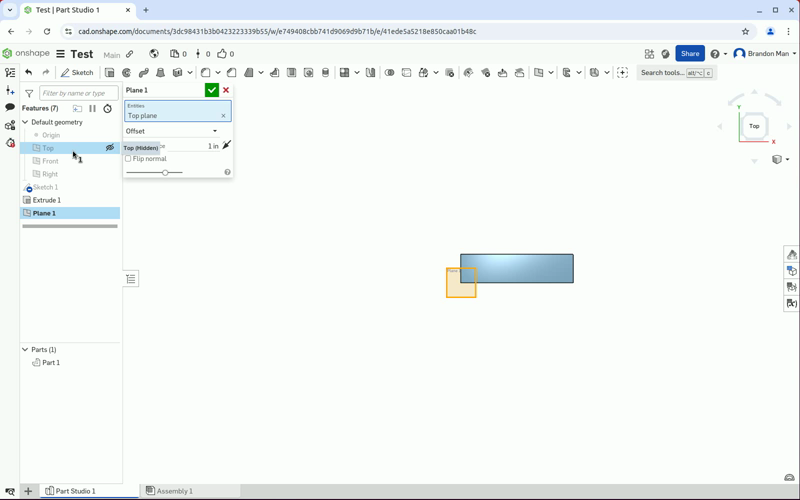
key(tab, 2)
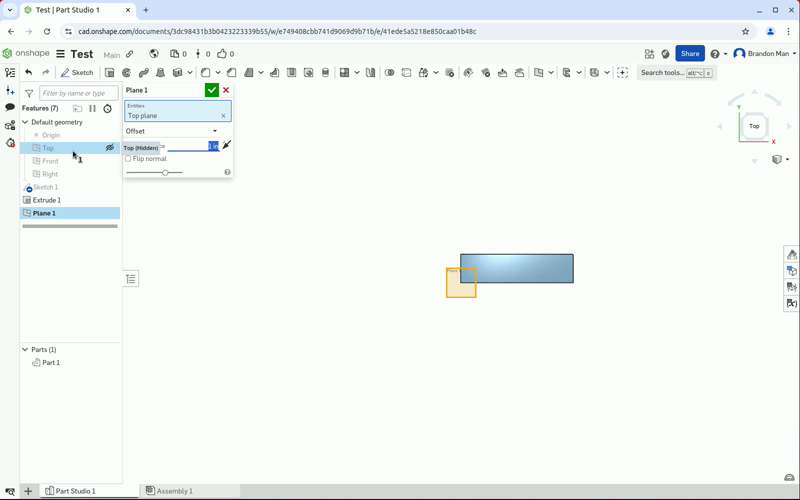
text(7.456)
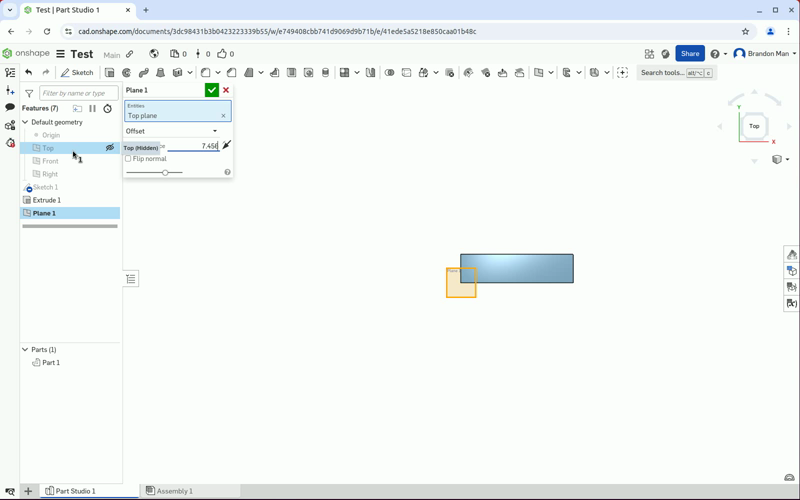
key(enter, 2)
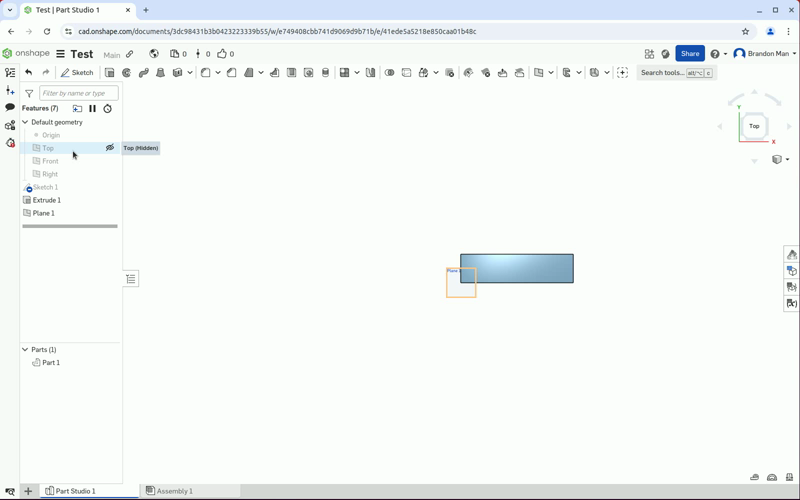
key(shift+s)
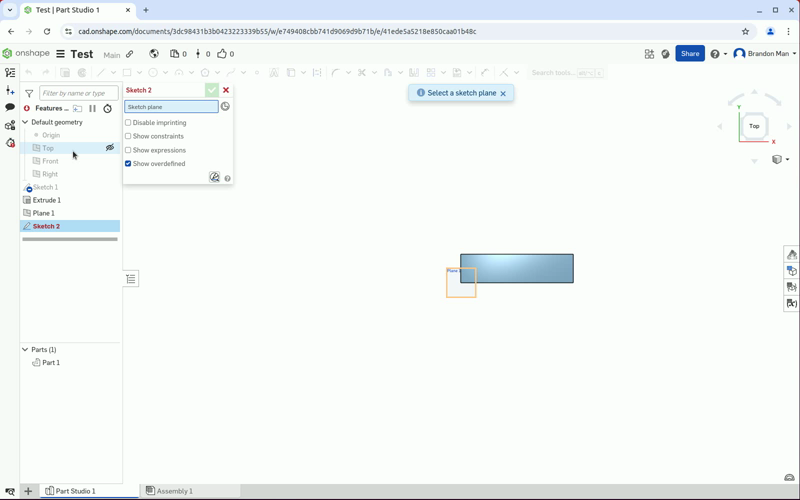
mouse_move(73, 215)
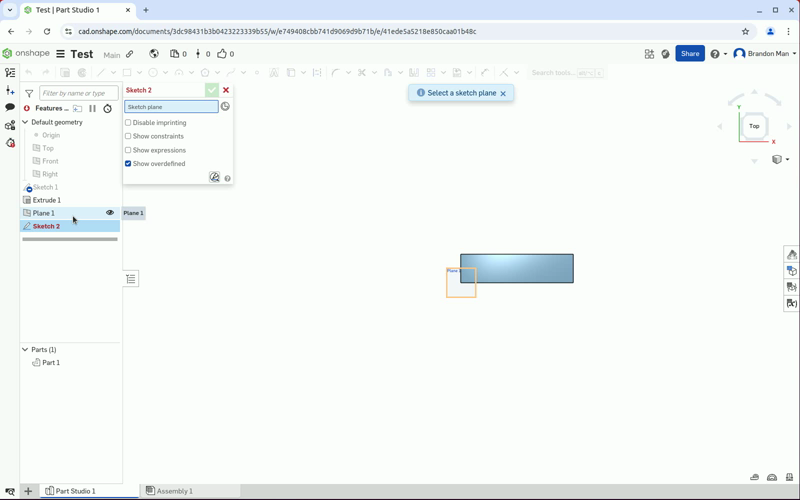
click(73, 215)
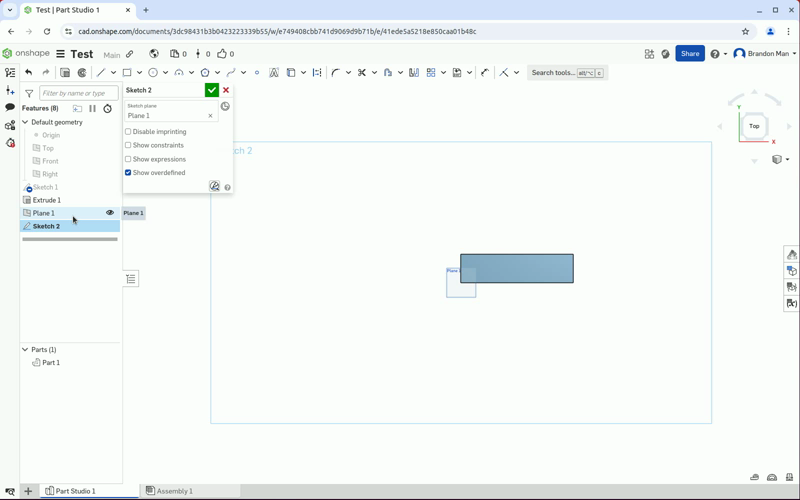
mouse_move(73, 352)
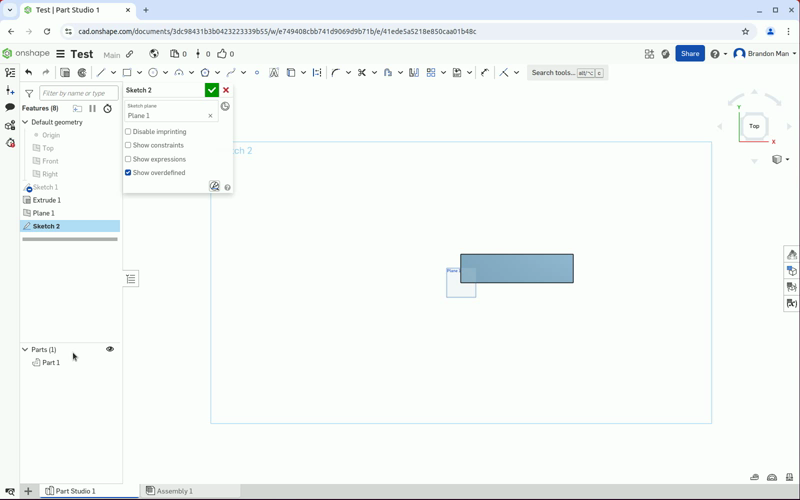
key(y)
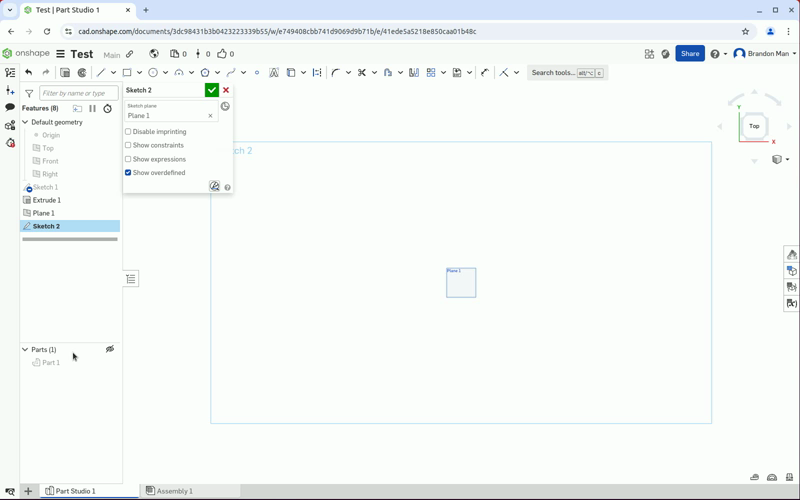
key(l)
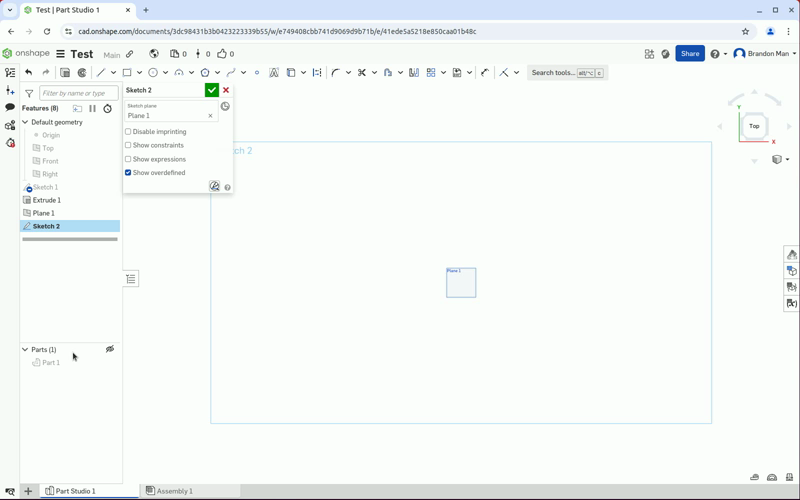
key_down(shift)
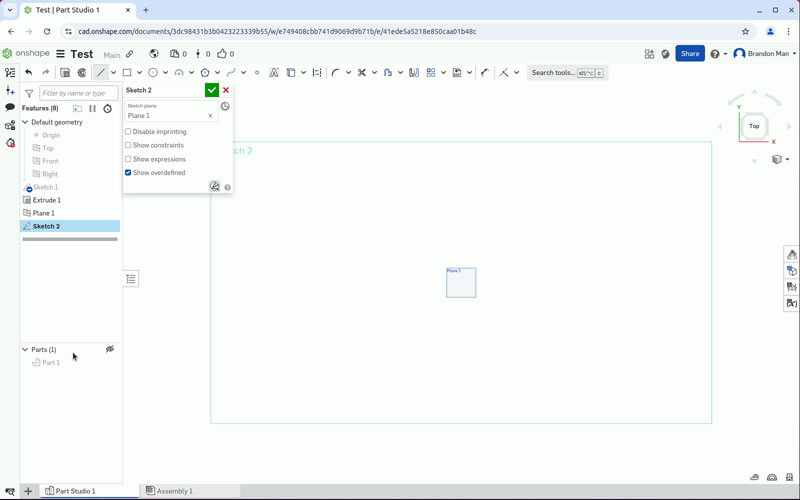
mouse_move(460, 282)
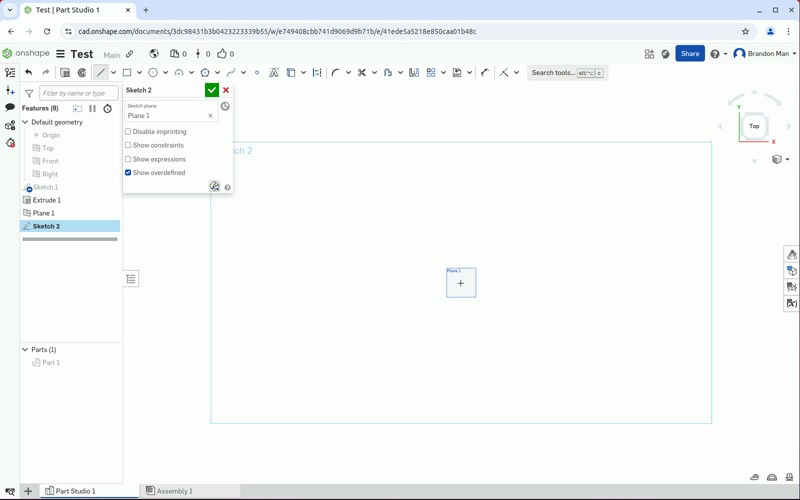
click(460, 282)
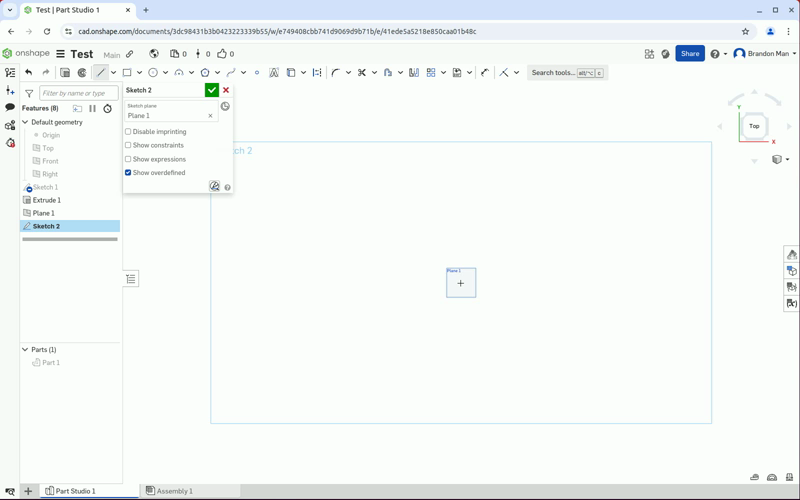
key_up(shift)
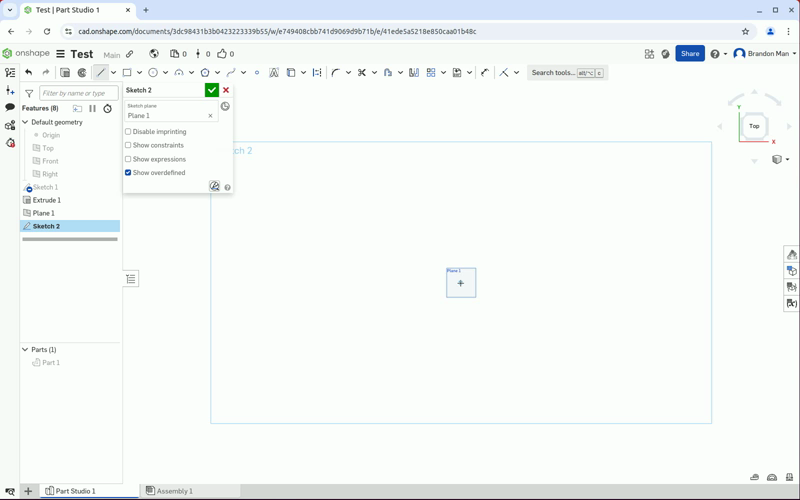
key_down(shift)
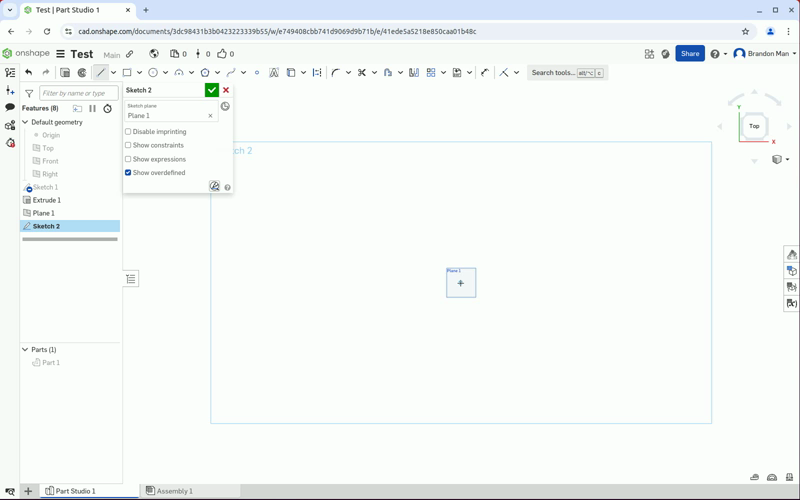
mouse_move(572, 282)
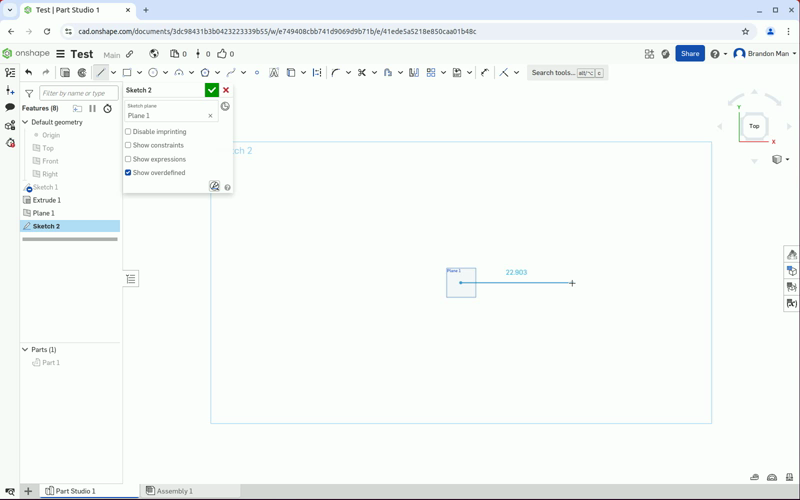
click(572, 282)
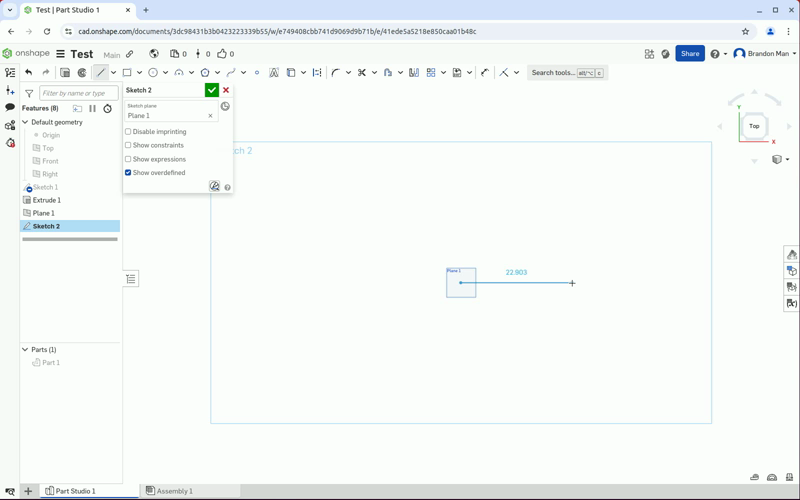
key_up(shift)
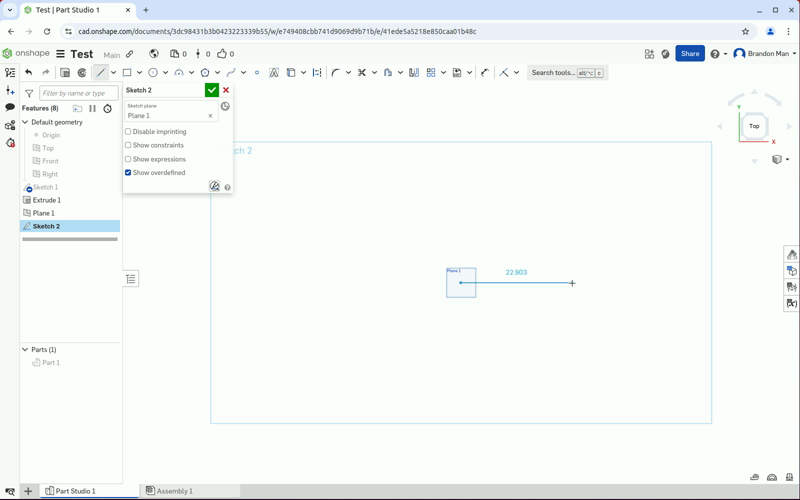
key_down(shift)
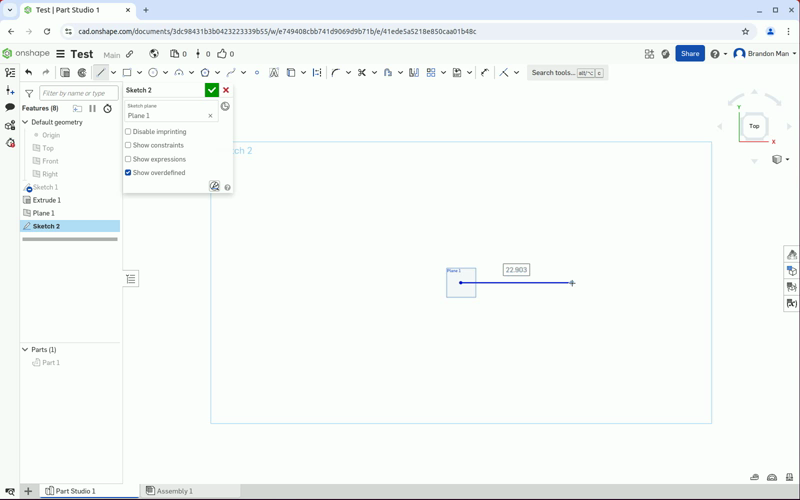
mouse_move(589, 282)
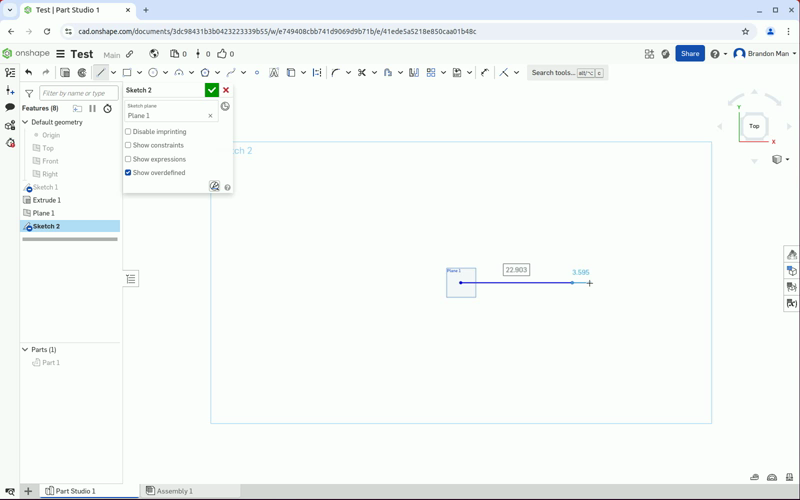
mouse_move(572, 255)
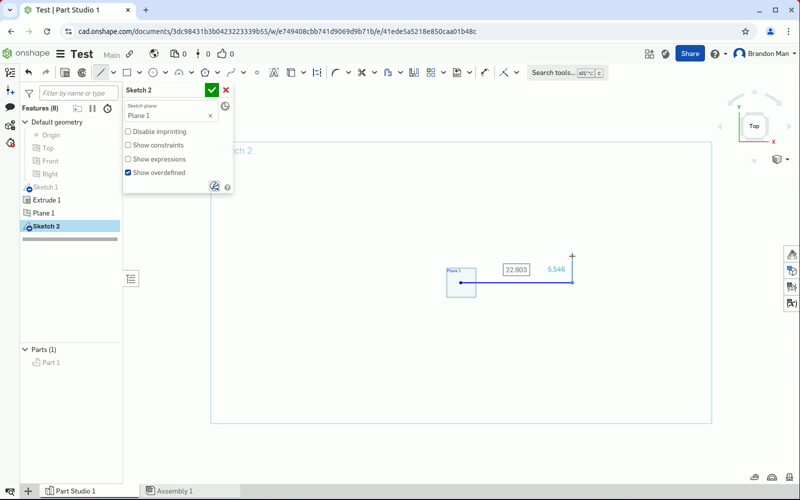
click(572, 255)
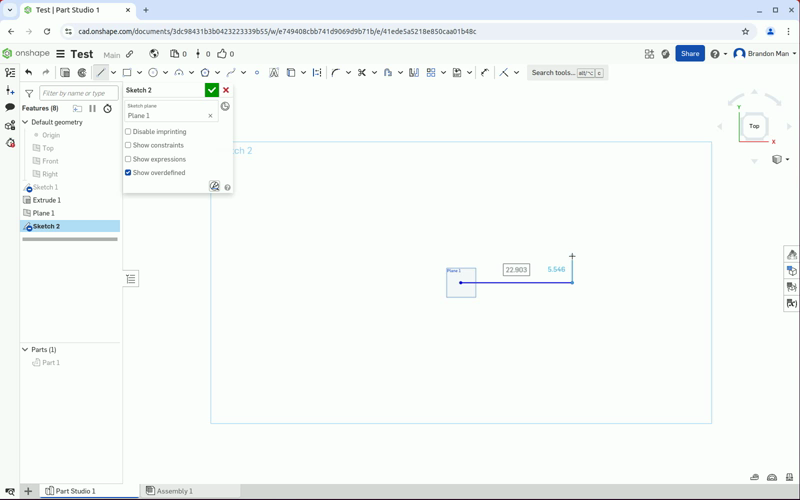
key_up(shift)
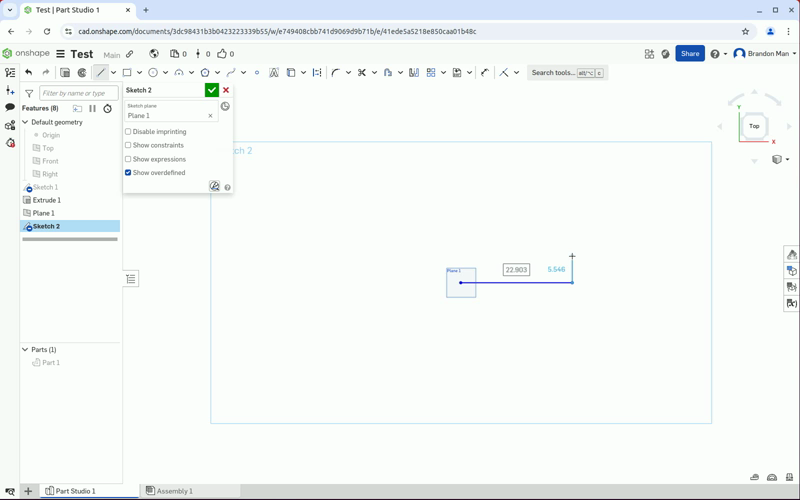
key_down(shift)
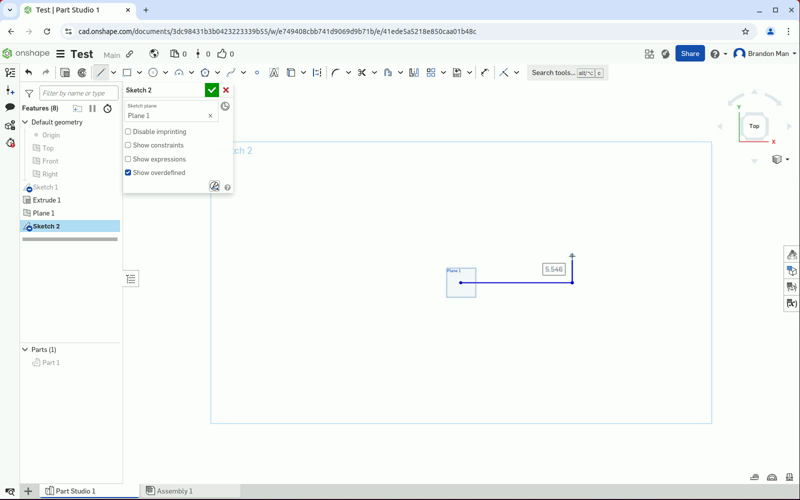
mouse_move(460, 255)
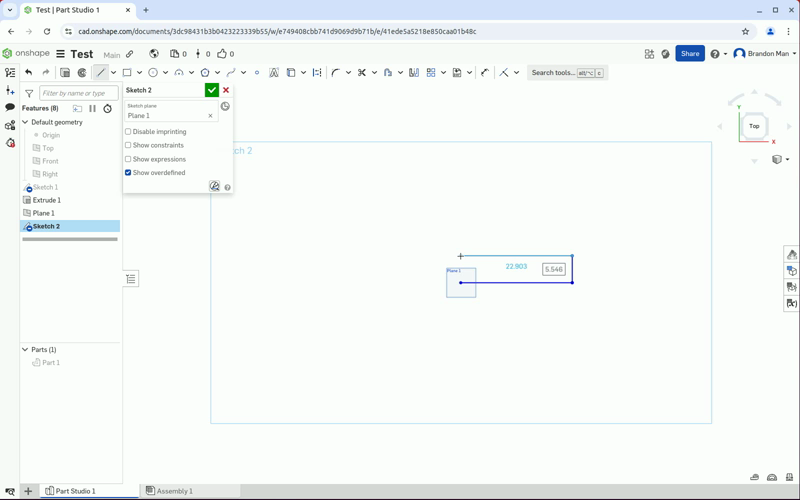
click(460, 255)
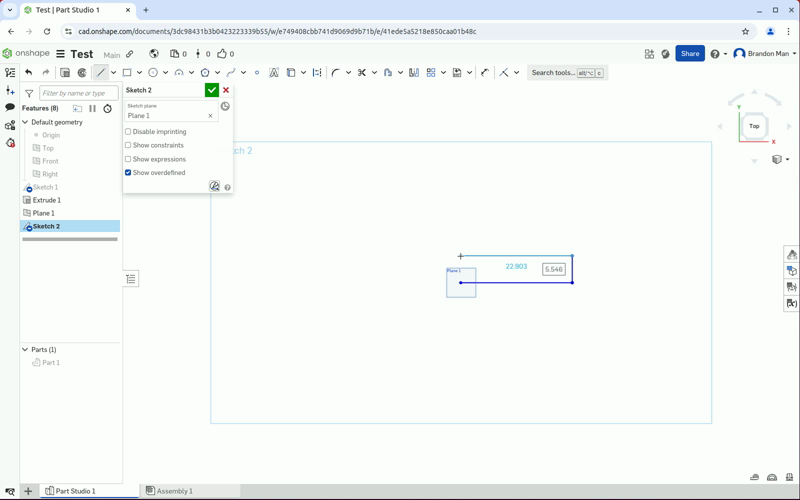
key_up(shift)
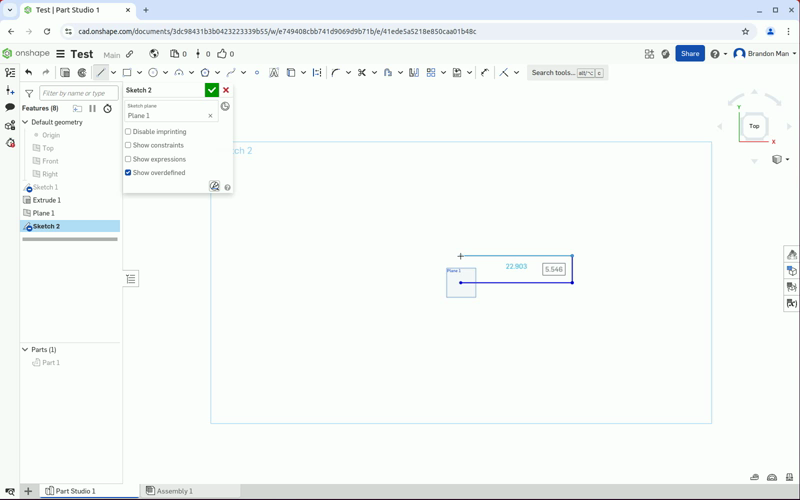
mouse_move(490, 255)
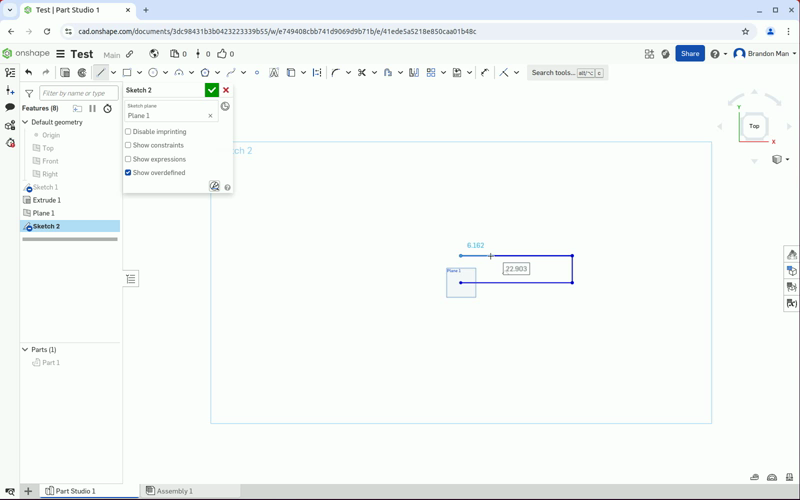
key_down(shift)
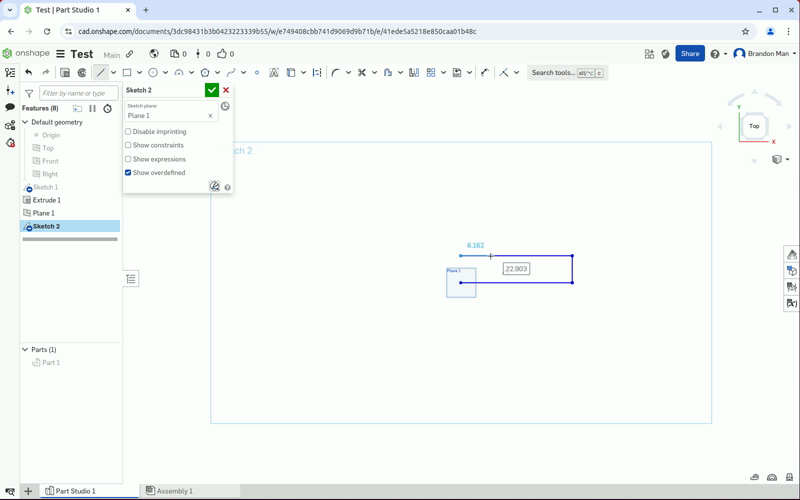
mouse_move(460, 282)
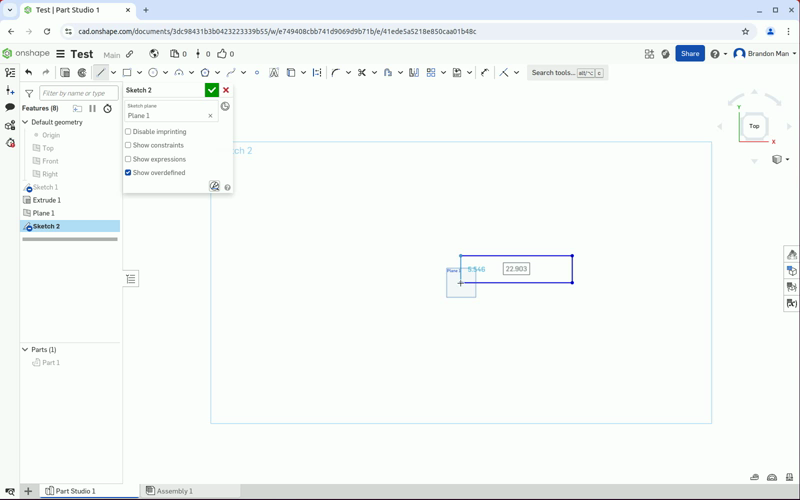
key_up(shift)
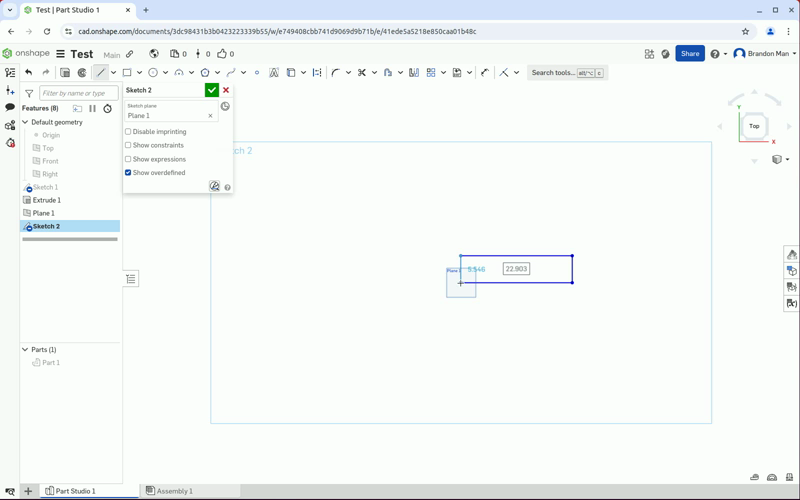
click(460, 282)
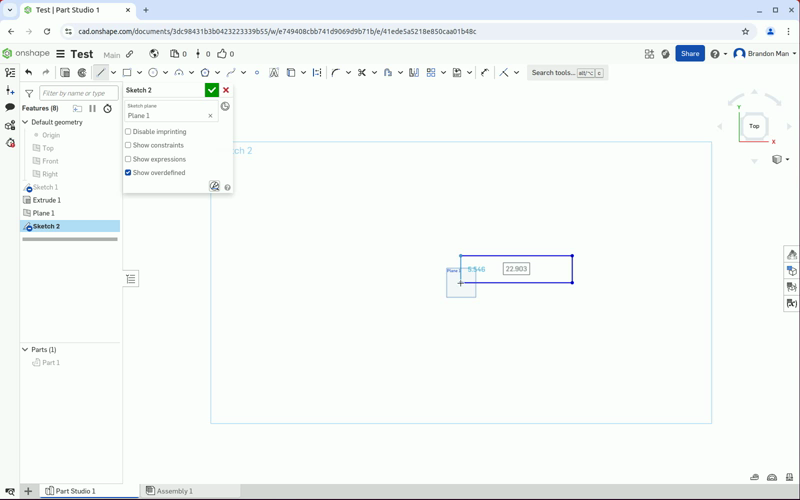
key(esc)
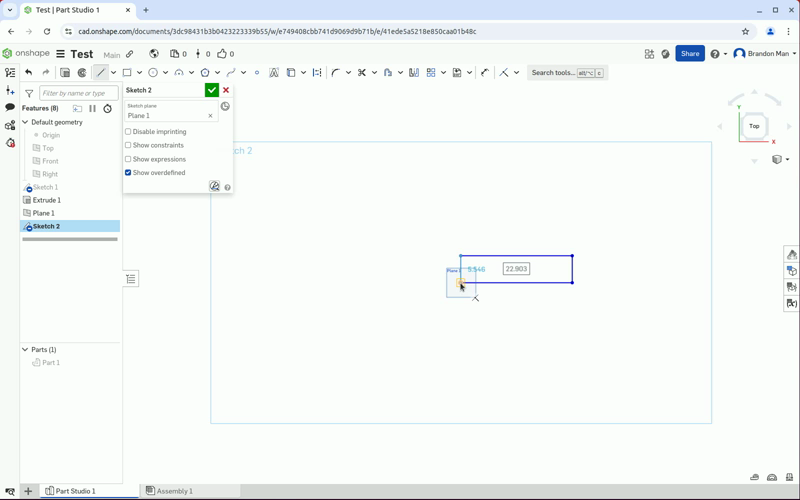
mouse_move(533, 274)
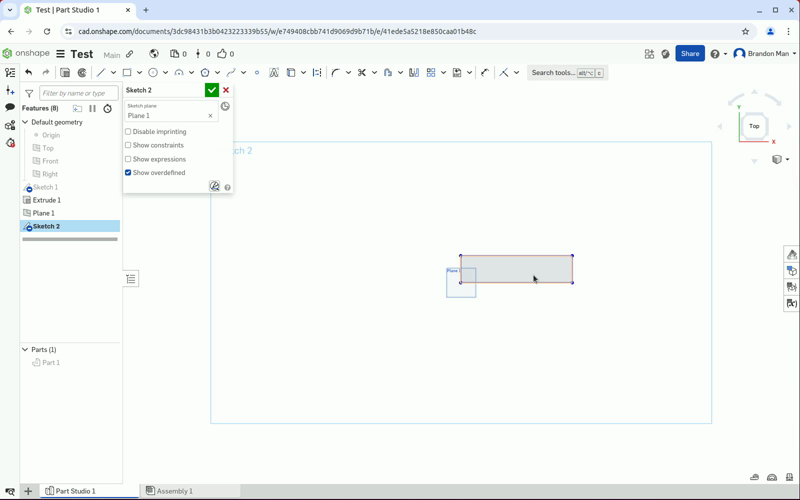
click(533, 274)
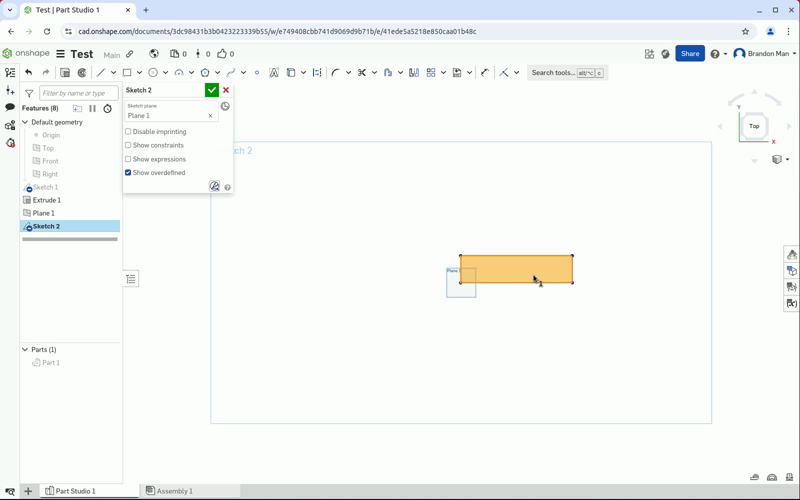
mouse_move(73, 352)
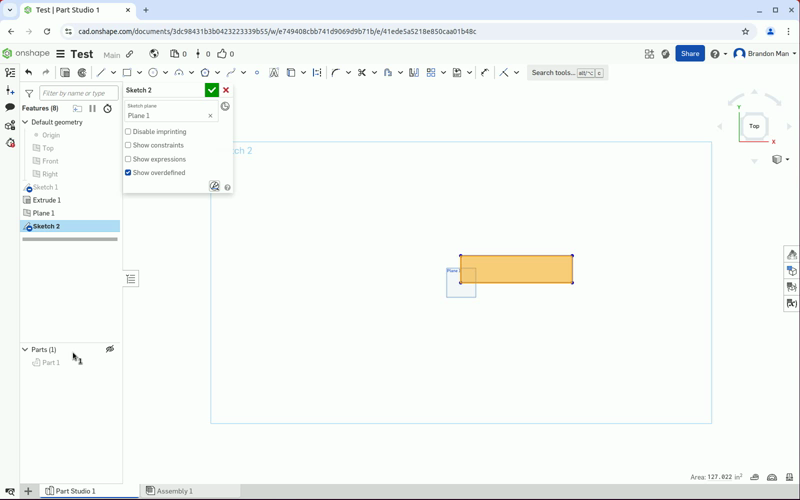
key(shift+y)
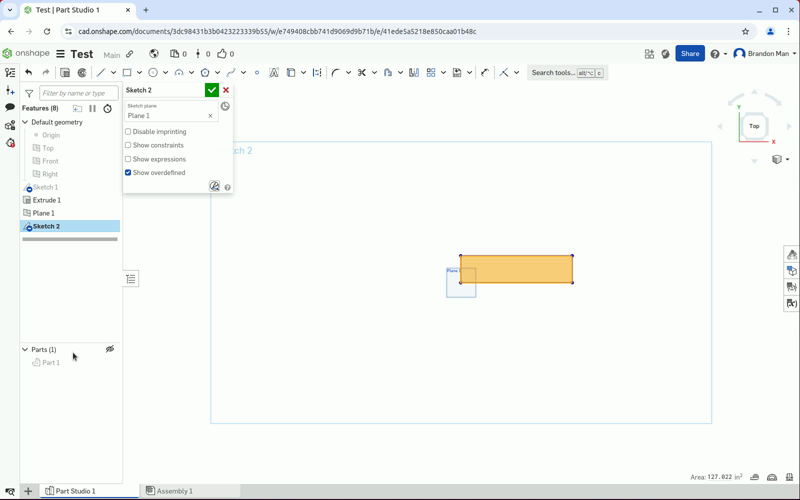
key(shift+e)
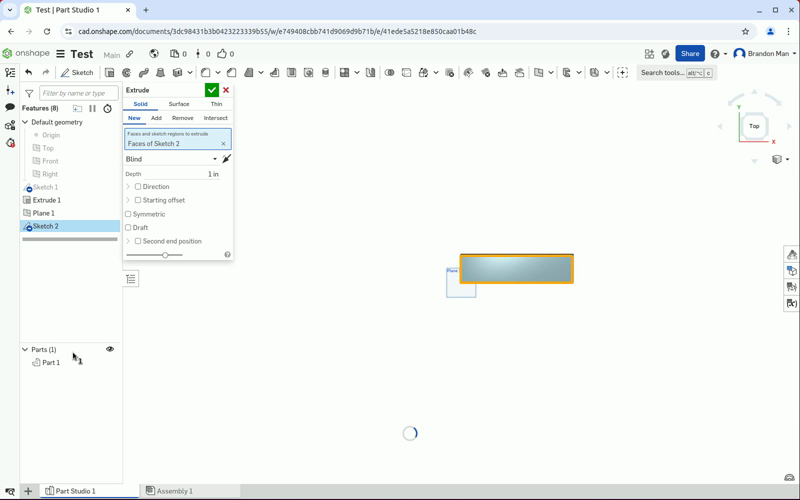
mouse_move(143, 106)
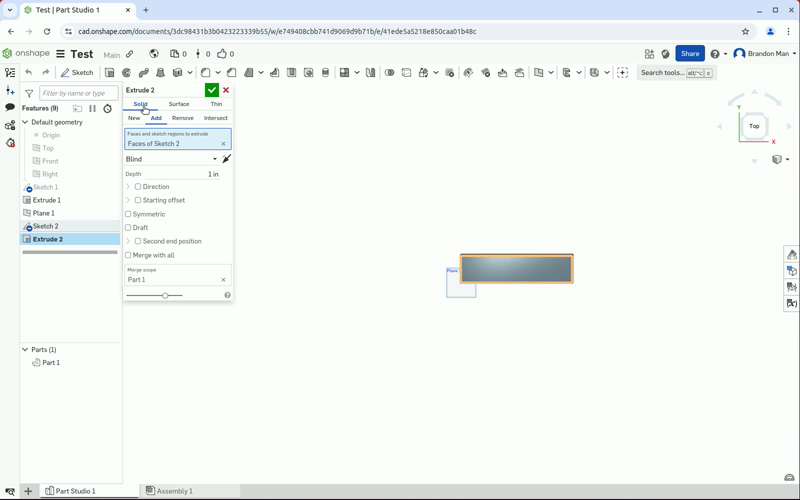
click(143, 106)
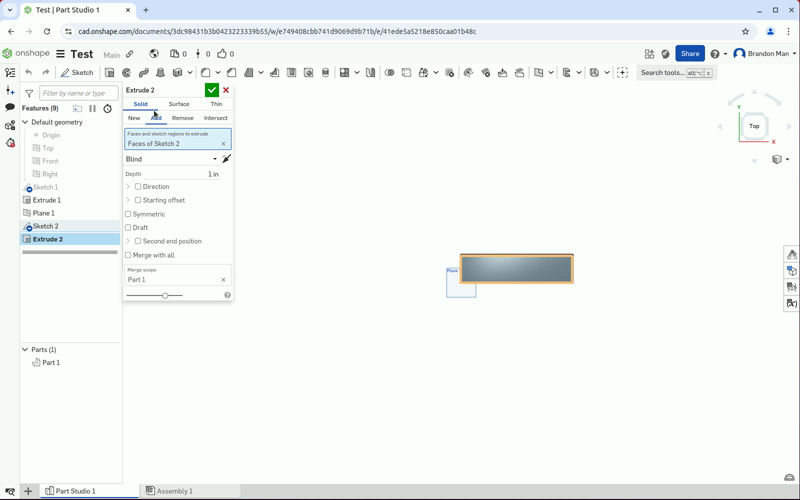
mouse_move(186, 120)
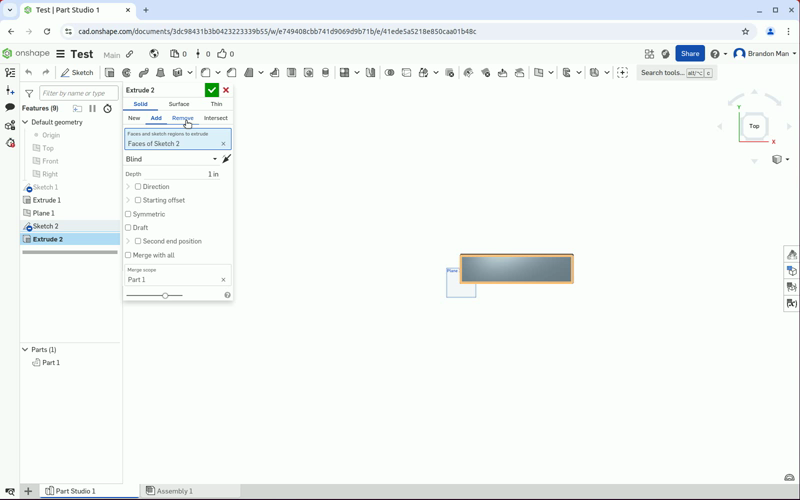
click(186, 120)
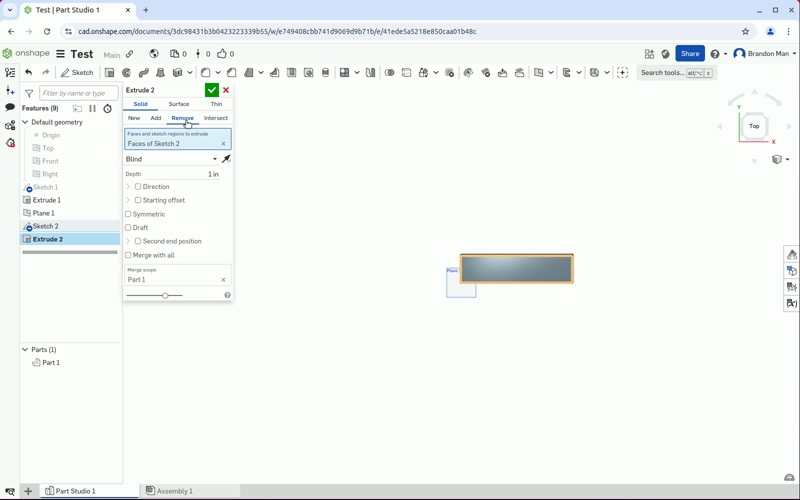
key(tab, 4)
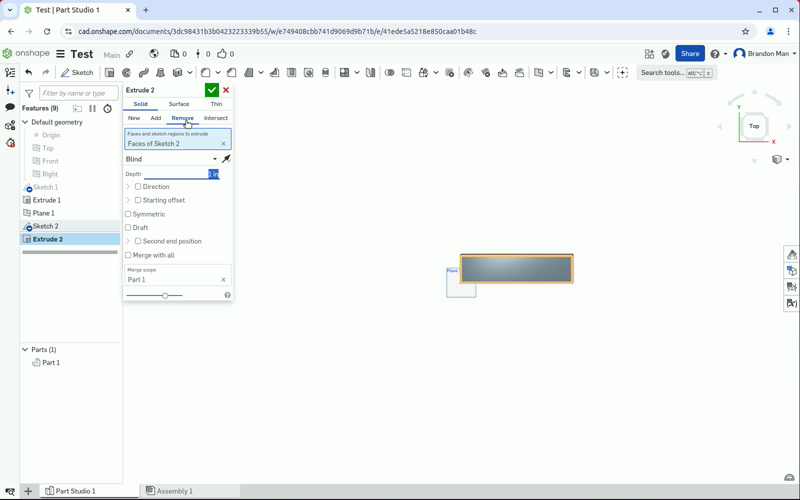
text(7.462)
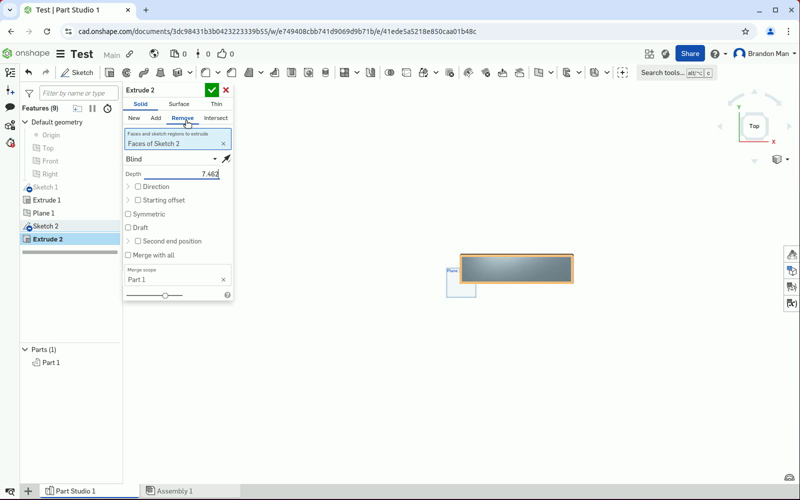
key(tab, 6)
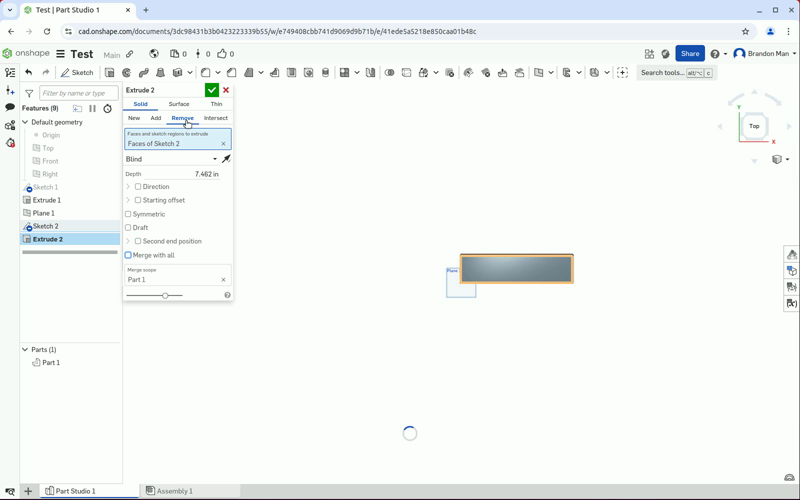
key(space)
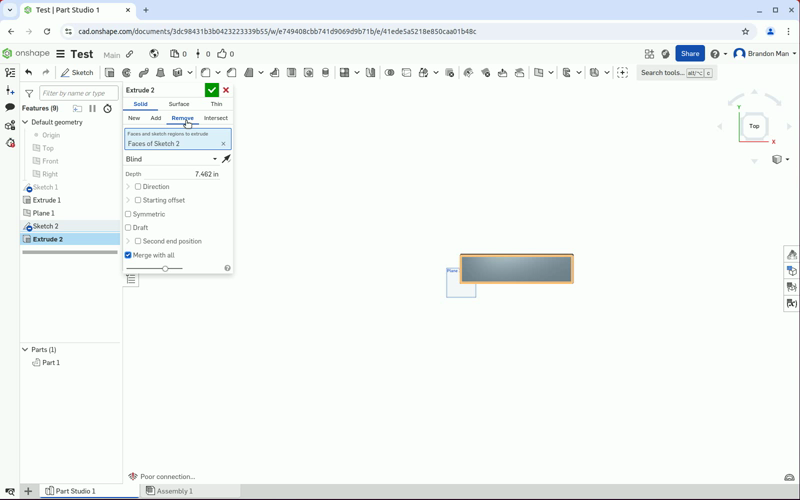
key(enter)
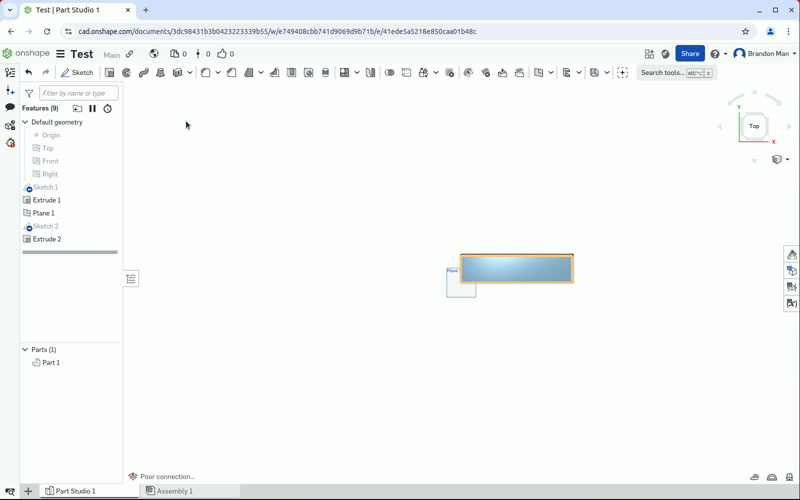
key(shift+h)
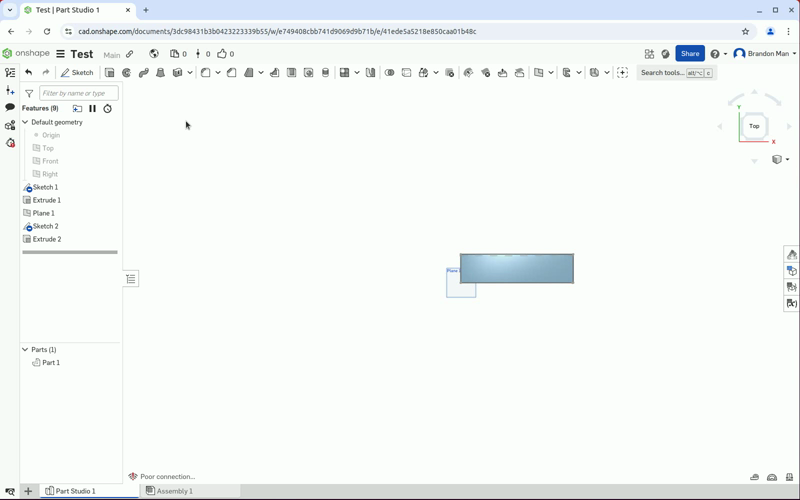
key(shift+h)
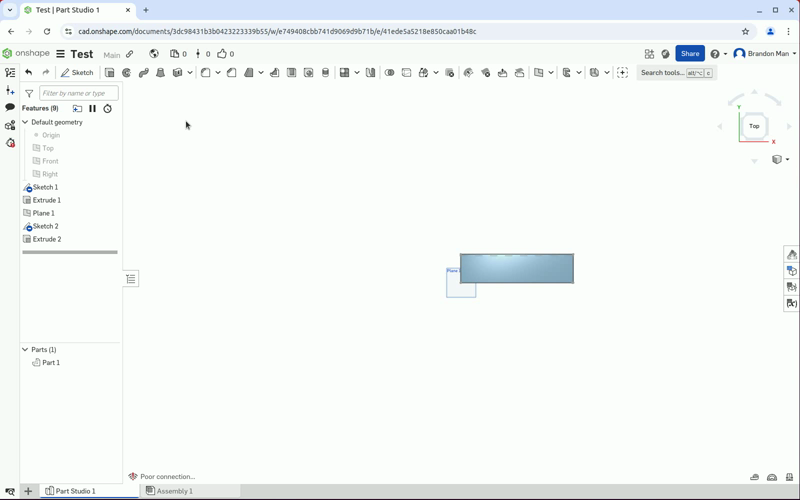
key(shift+7)
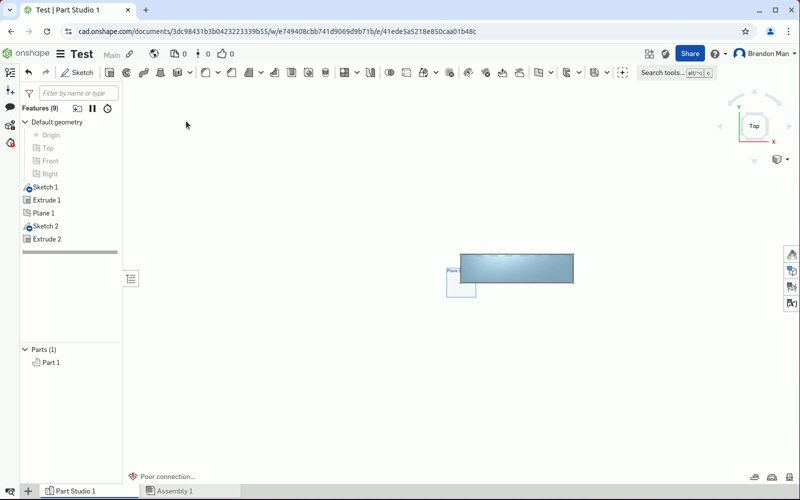
key(up, 3)
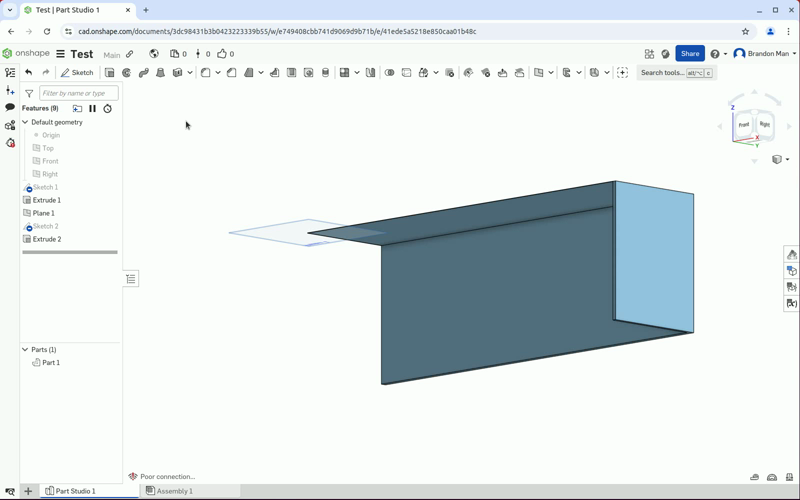
key(left, 3)
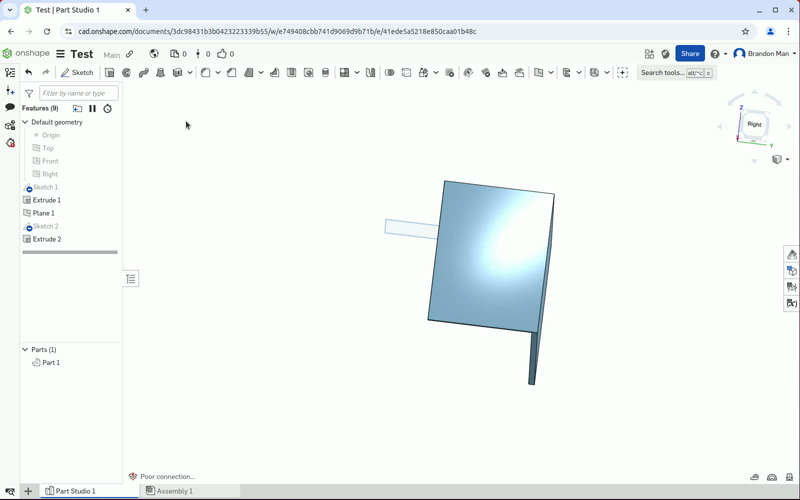
key(right, 3)
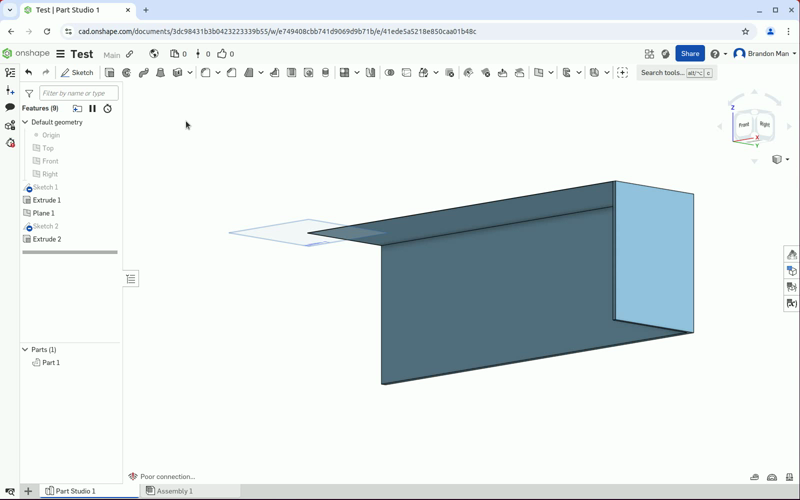
key(down, 3)
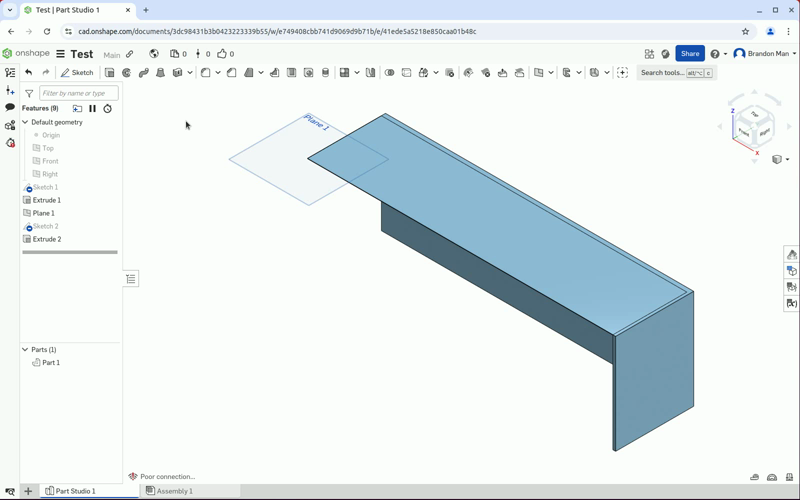
mouse_move(73, 189)
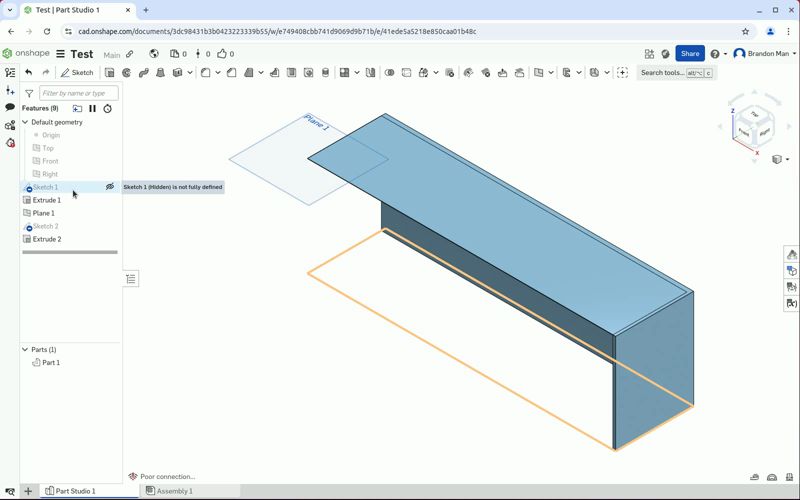
click(73, 189)